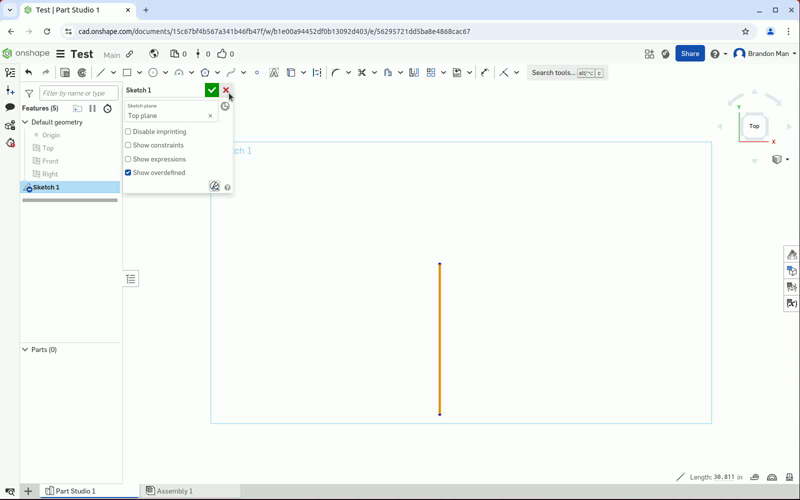
key(shift+h)
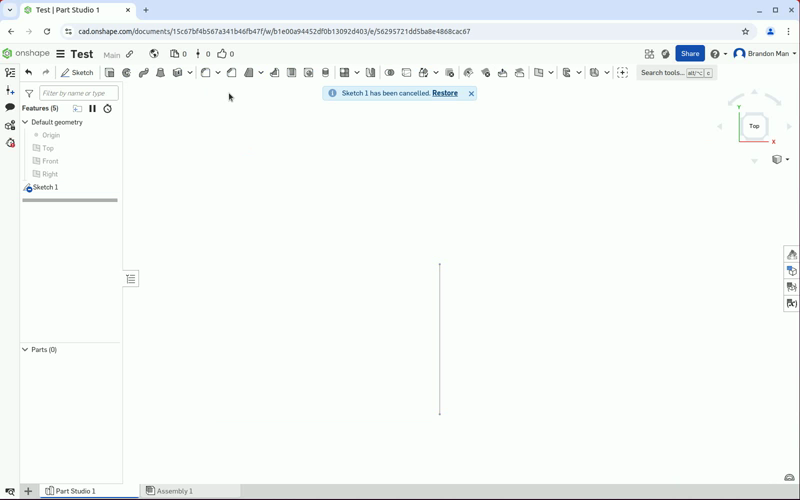
key(shift+s)
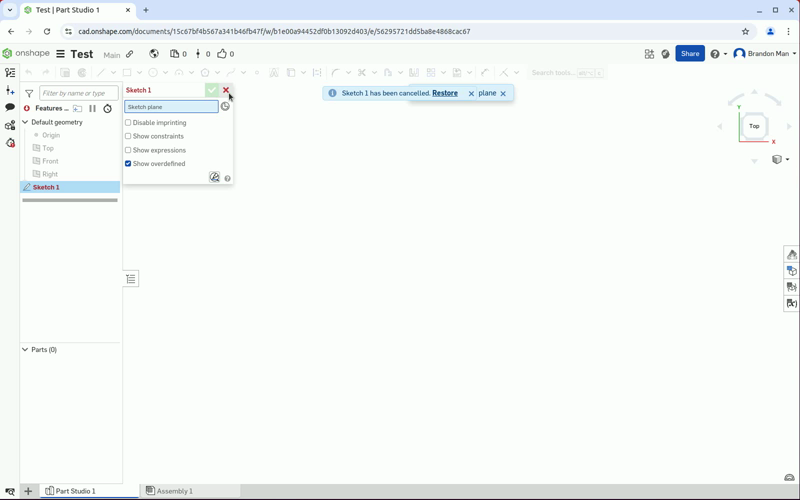
mouse_move(73, 150)
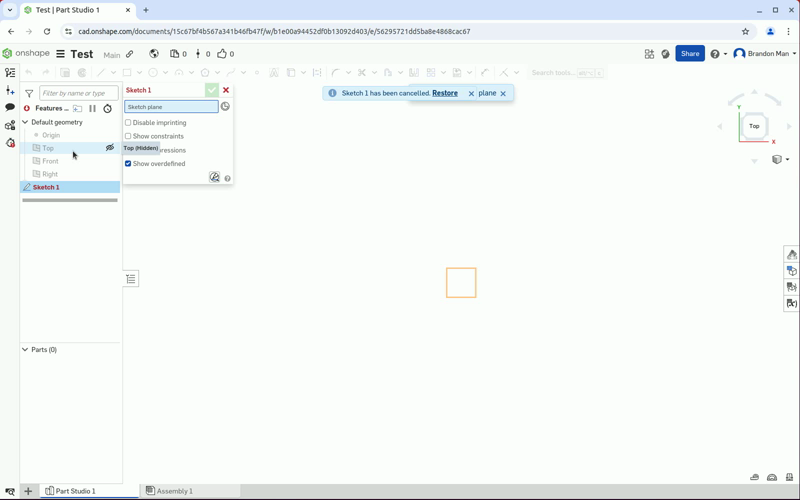
click(73, 150)
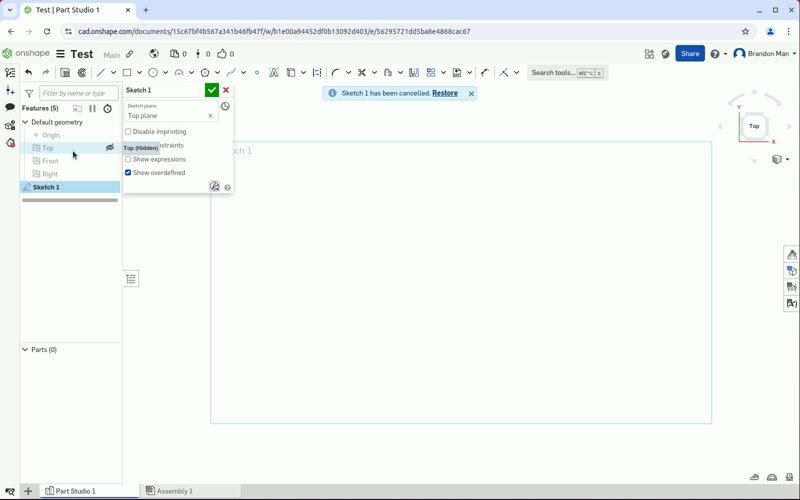
mouse_move(73, 352)
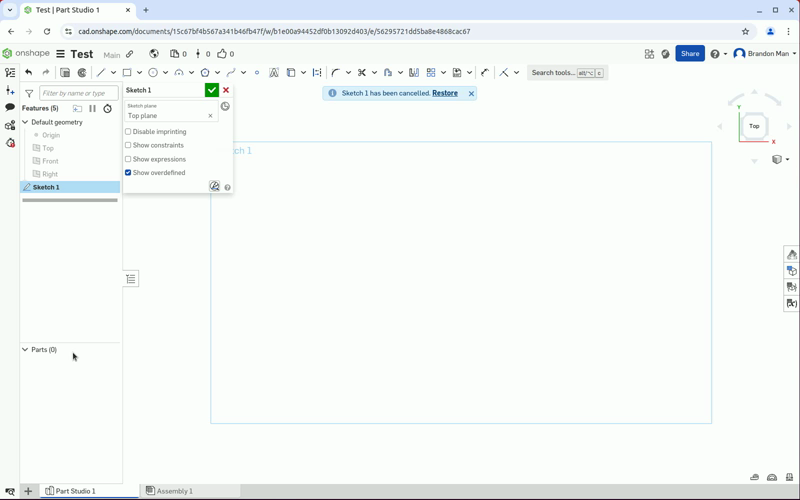
key(y)
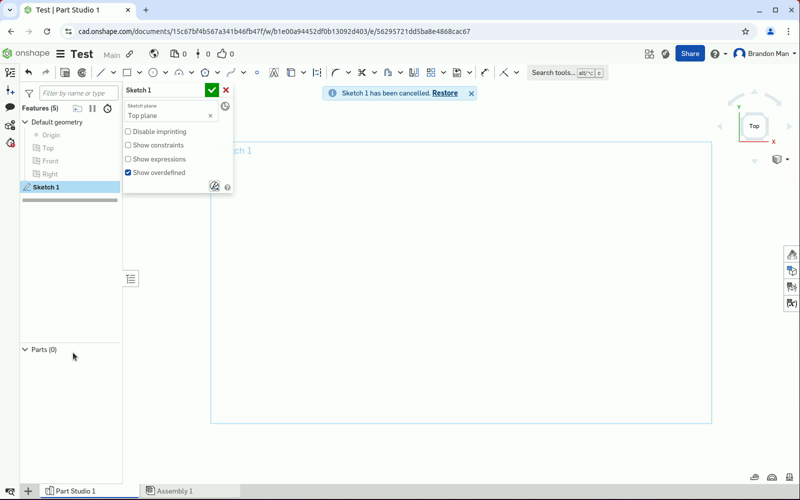
key(l)
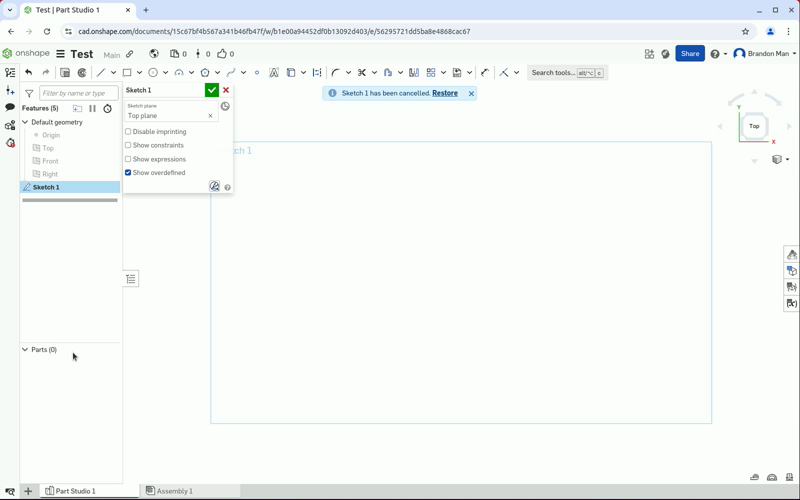
key_down(shift)
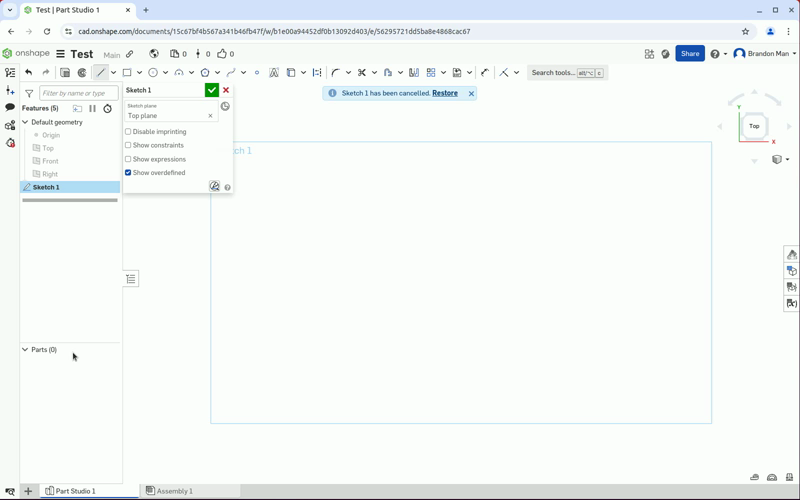
mouse_move(393, 348)
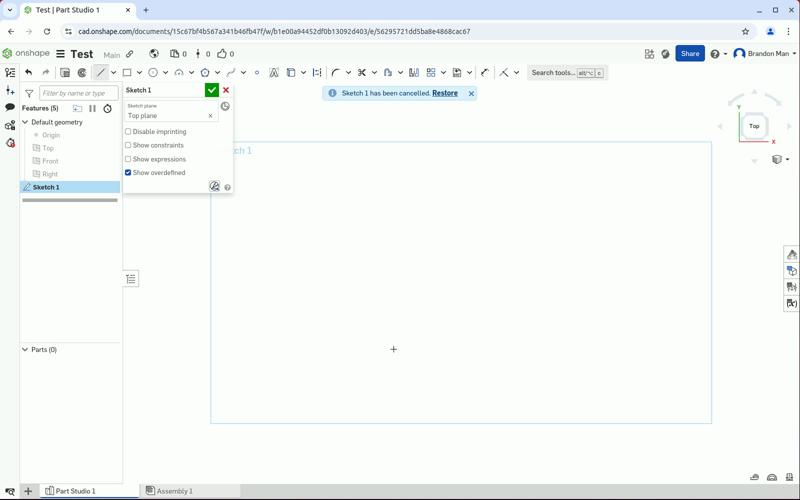
click(393, 348)
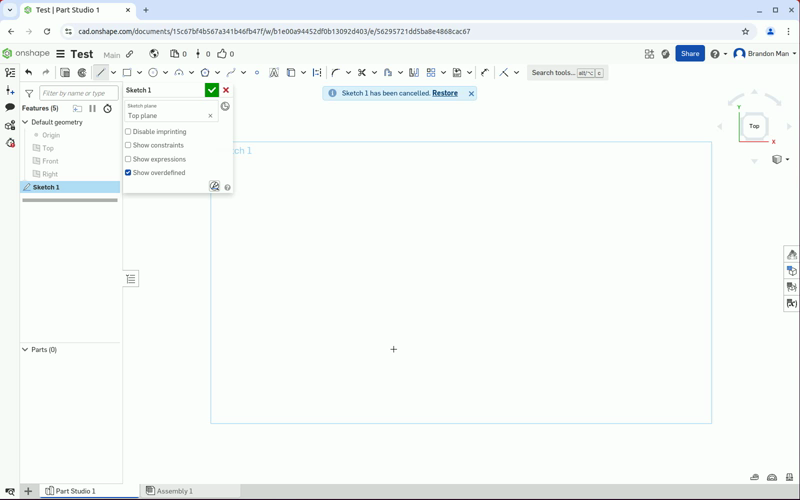
key_up(shift)
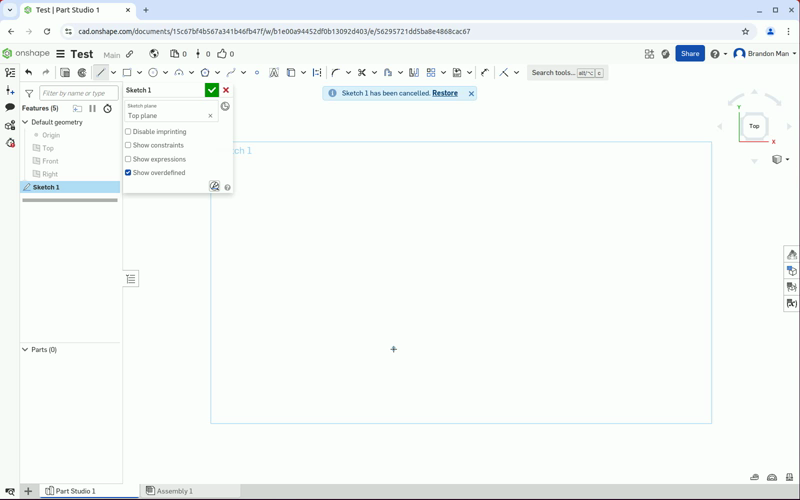
key_down(shift)
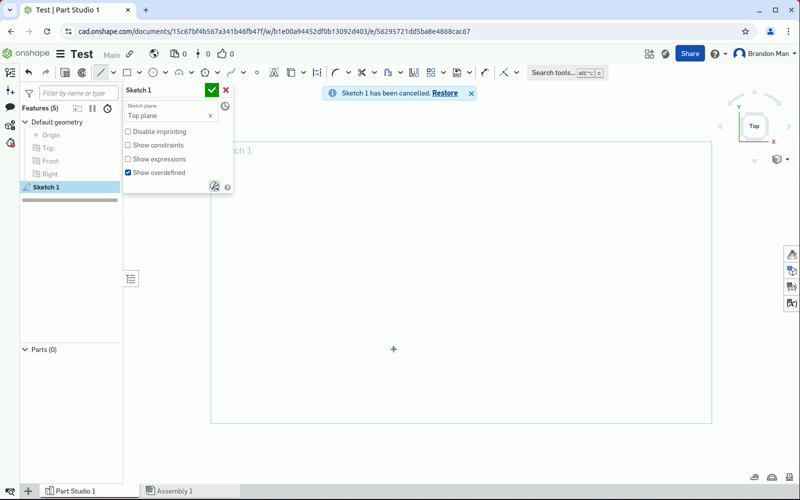
mouse_move(479, 348)
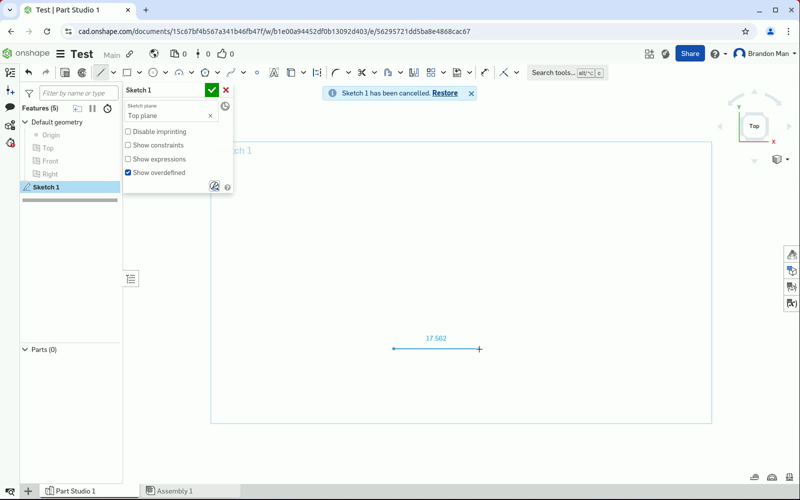
click(479, 348)
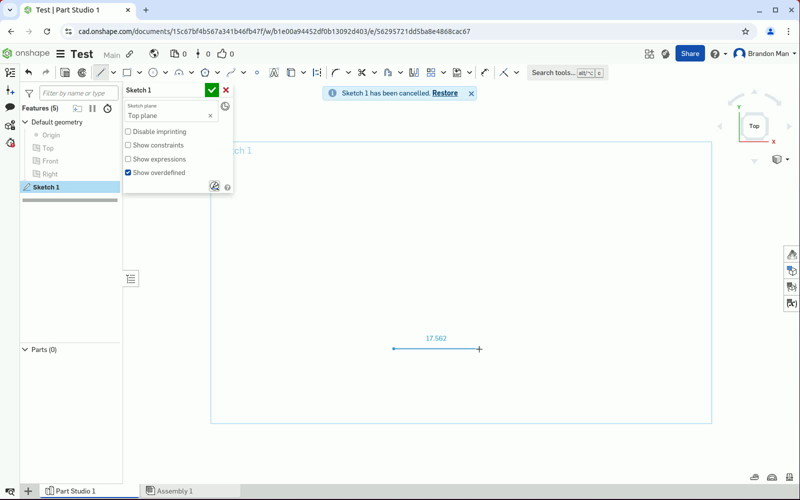
key_up(shift)
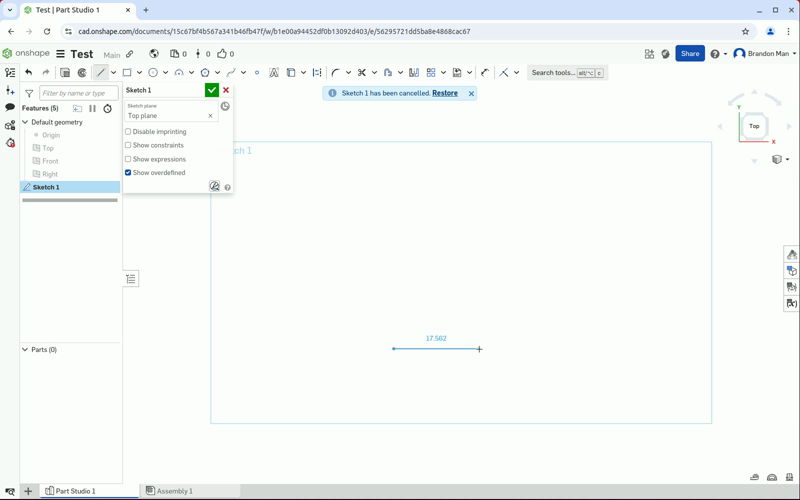
key_down(shift)
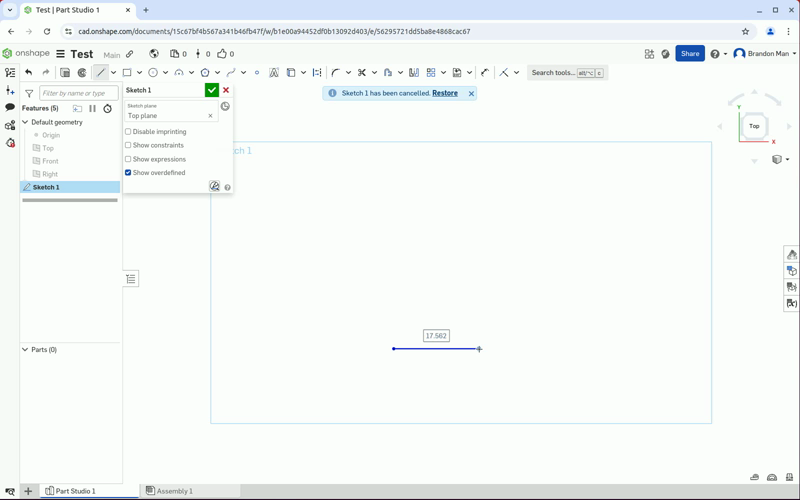
mouse_move(479, 254)
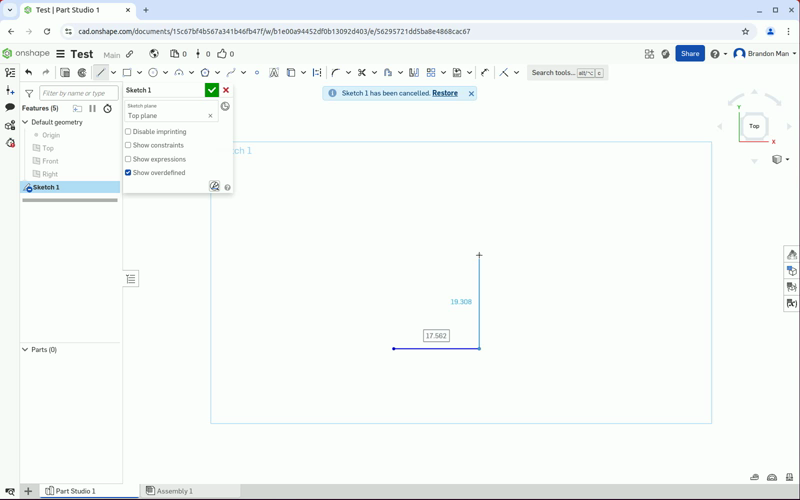
click(479, 254)
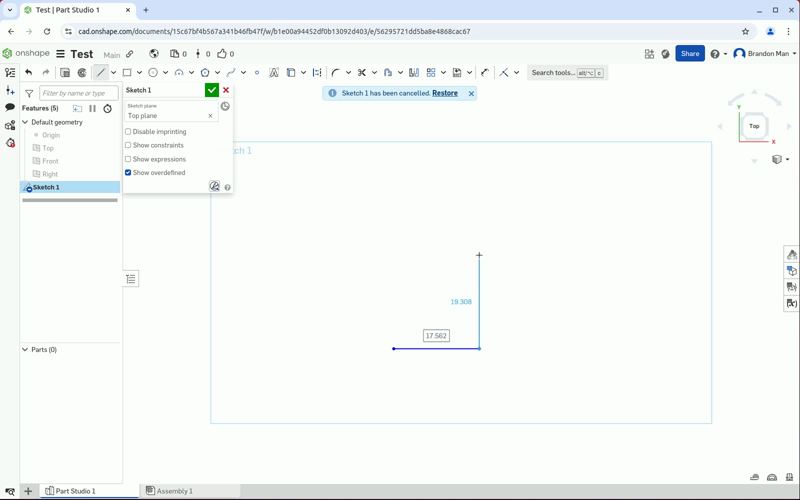
key_up(shift)
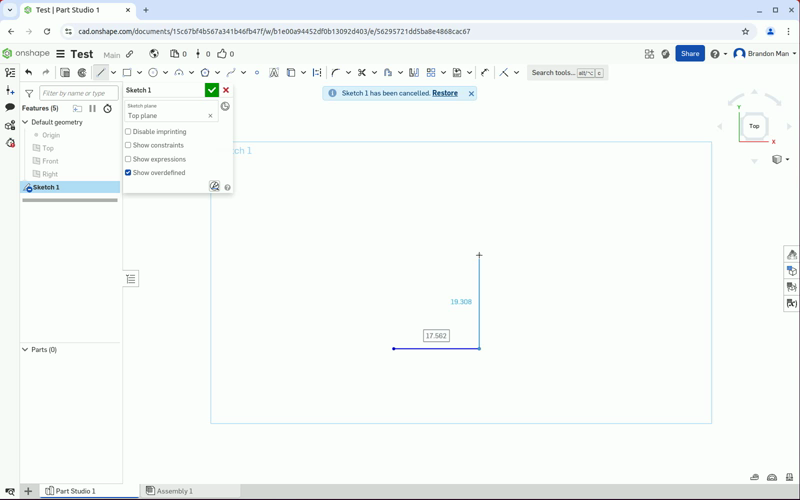
key_down(shift)
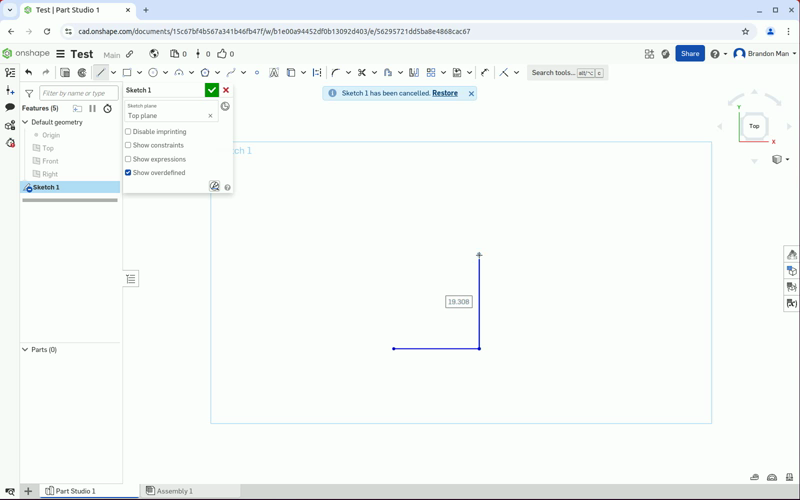
mouse_move(393, 254)
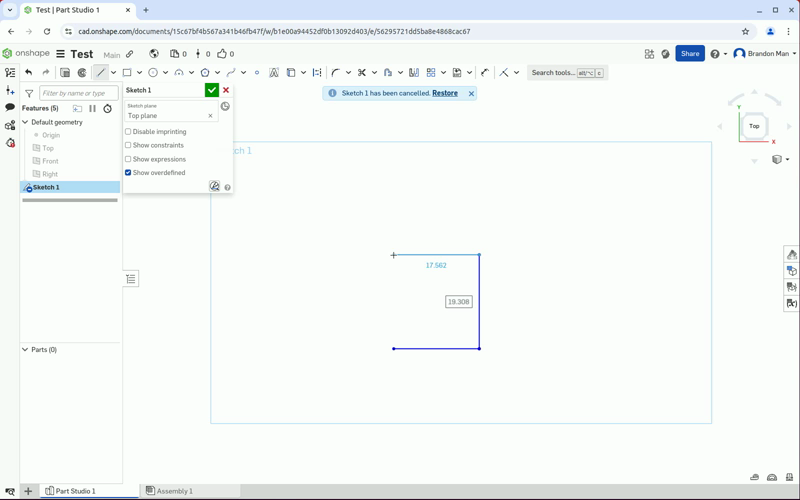
click(393, 254)
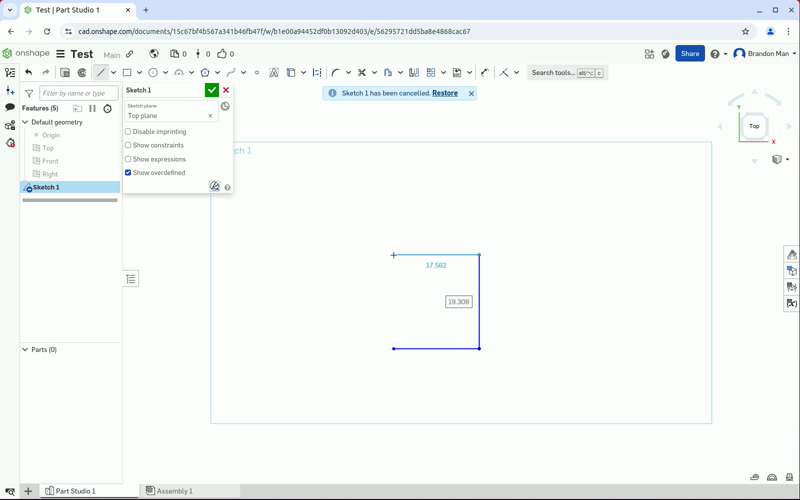
key_up(shift)
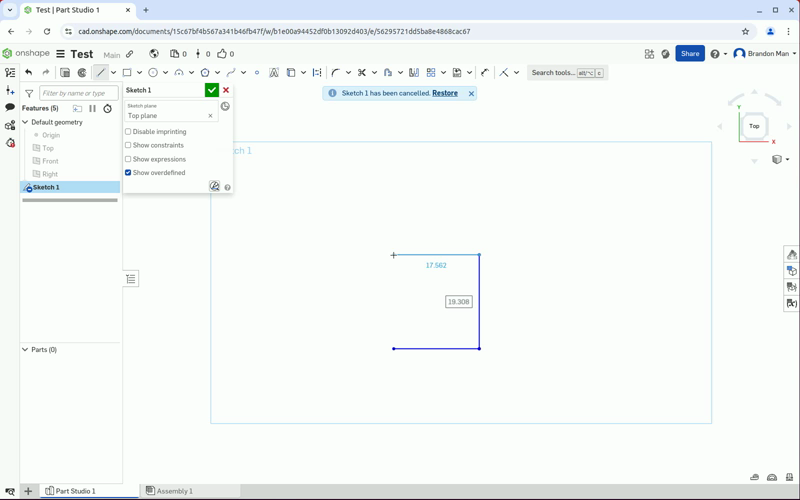
key_down(shift)
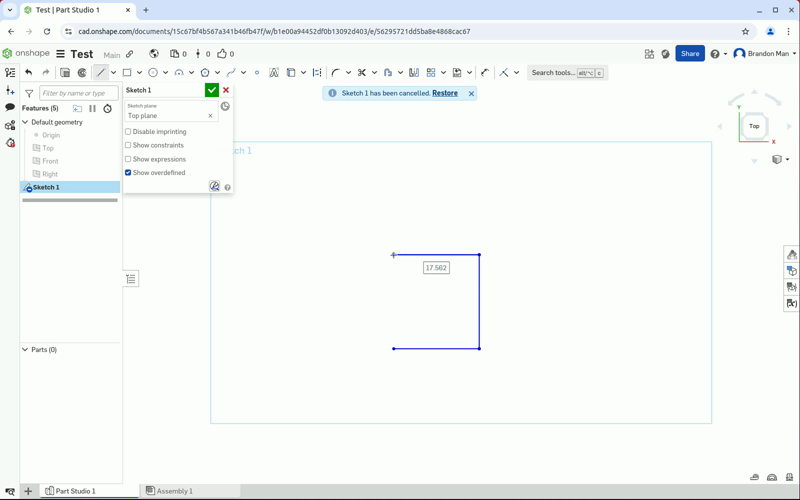
mouse_move(393, 348)
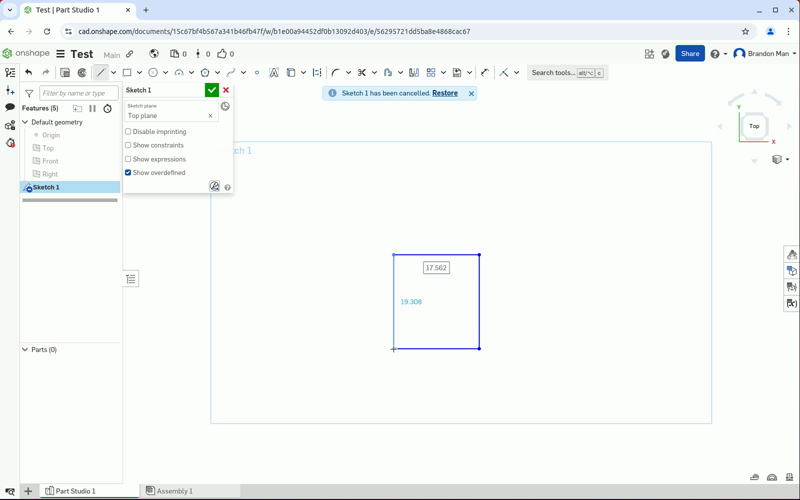
key_up(shift)
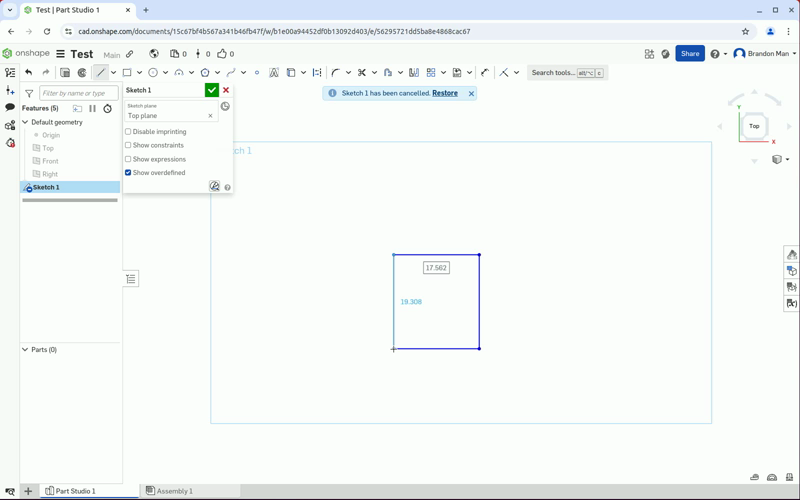
click(393, 348)
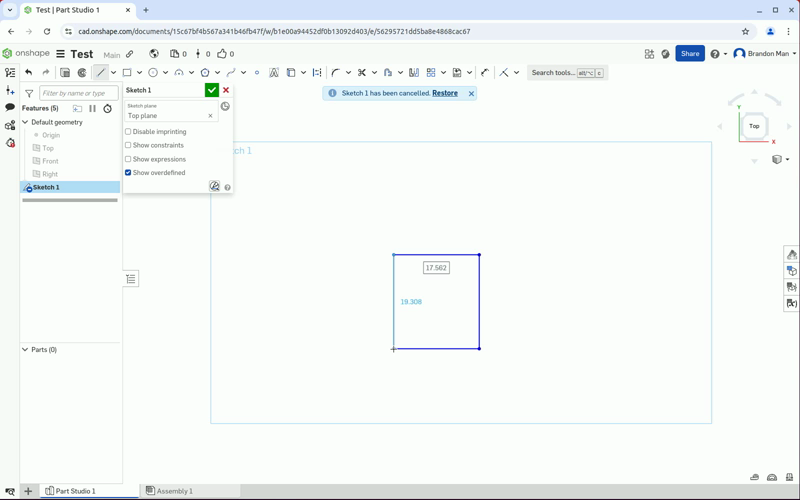
key(esc)
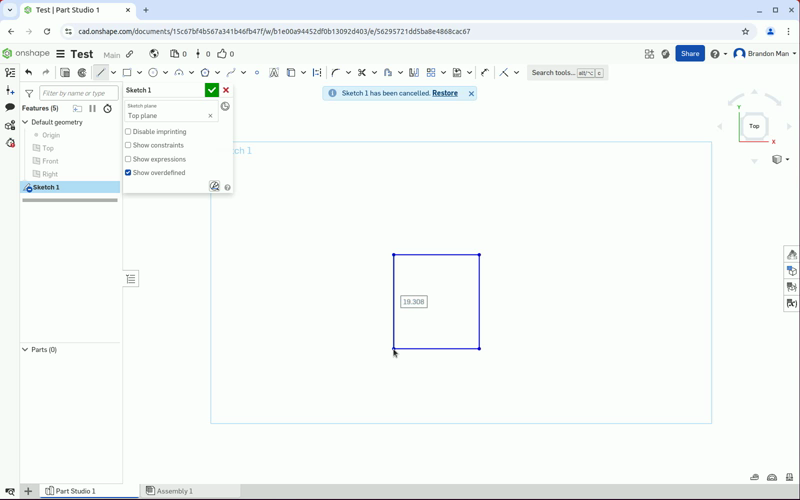
mouse_move(435, 336)
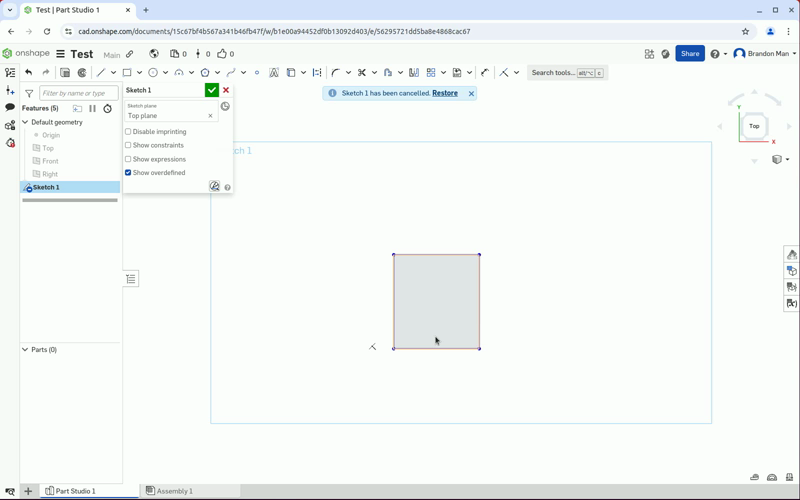
click(435, 336)
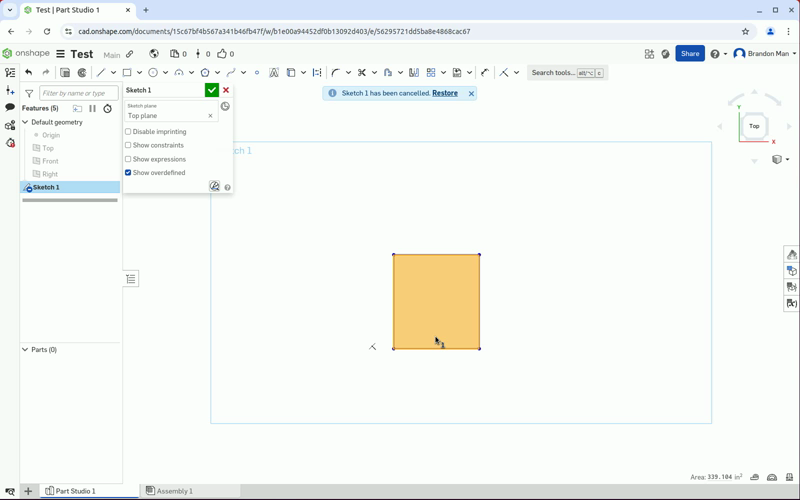
mouse_move(73, 352)
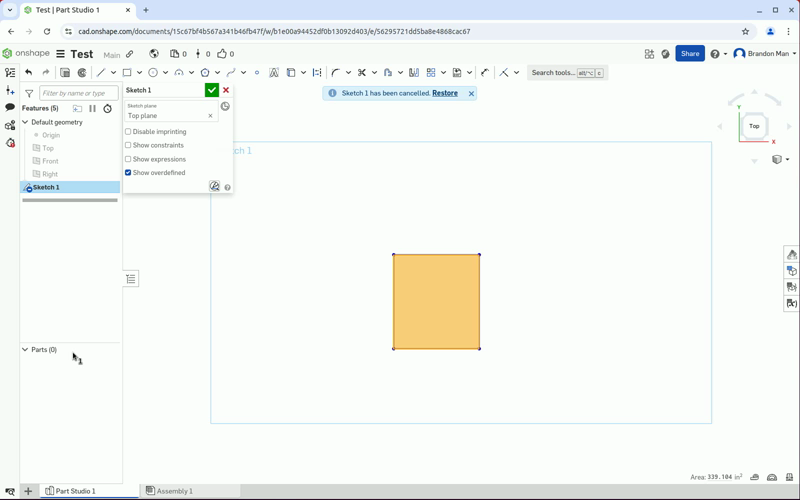
key(shift+y)
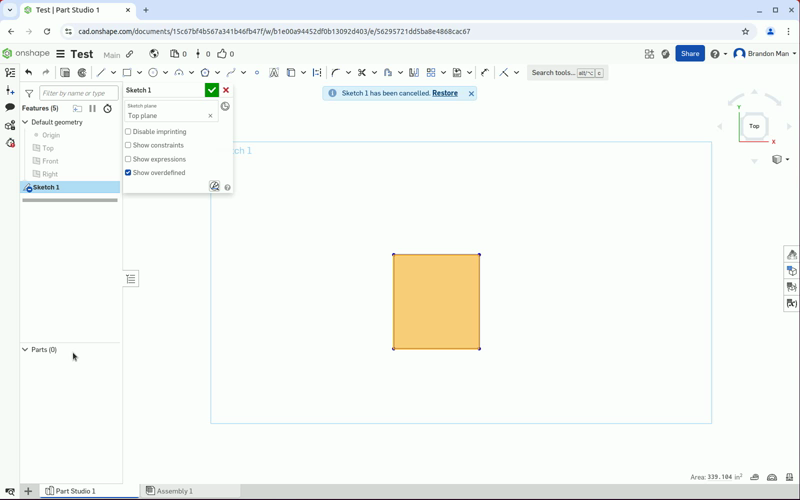
key(shift+e)
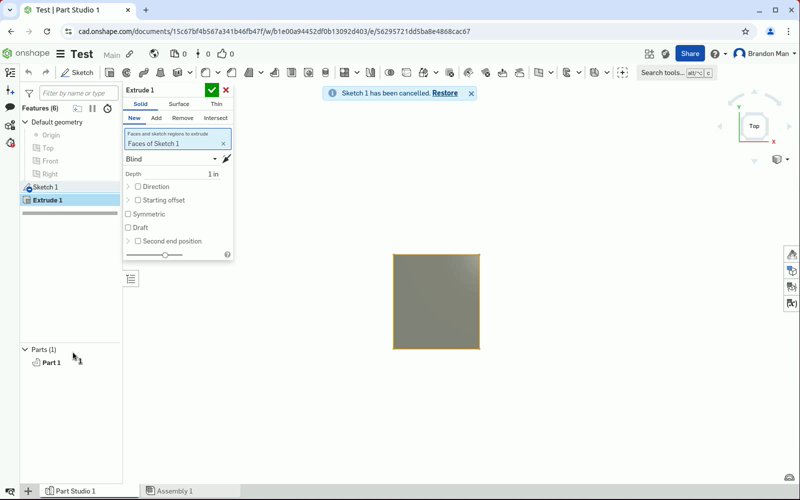
mouse_move(143, 106)
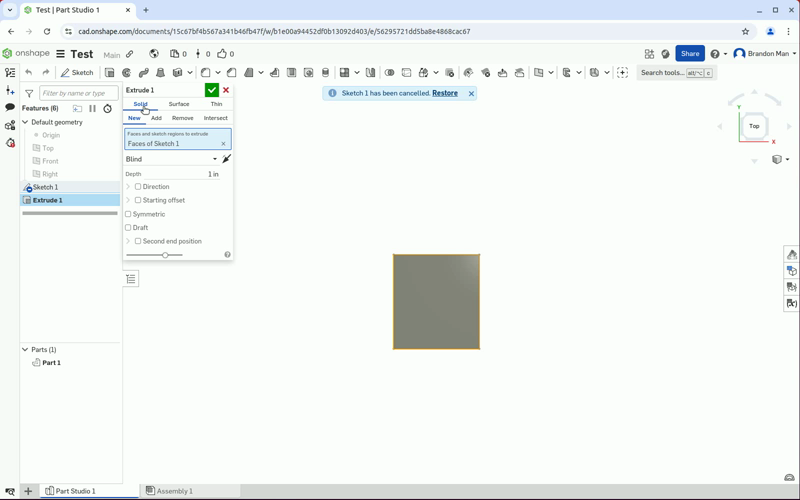
click(143, 106)
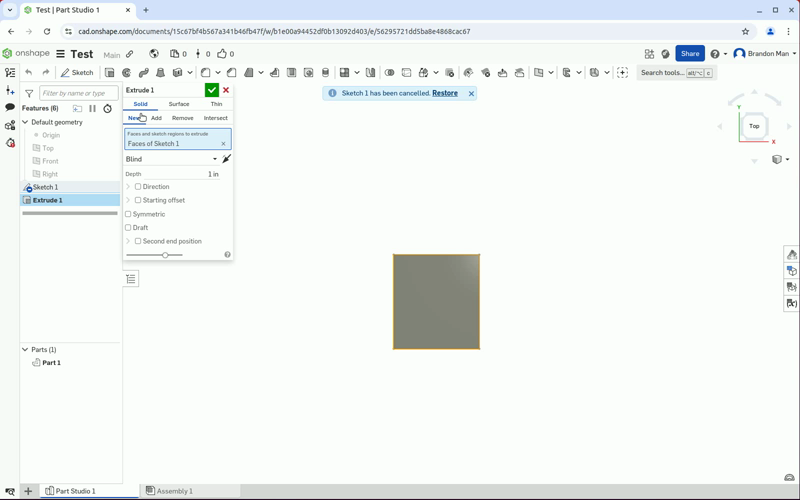
mouse_move(137, 120)
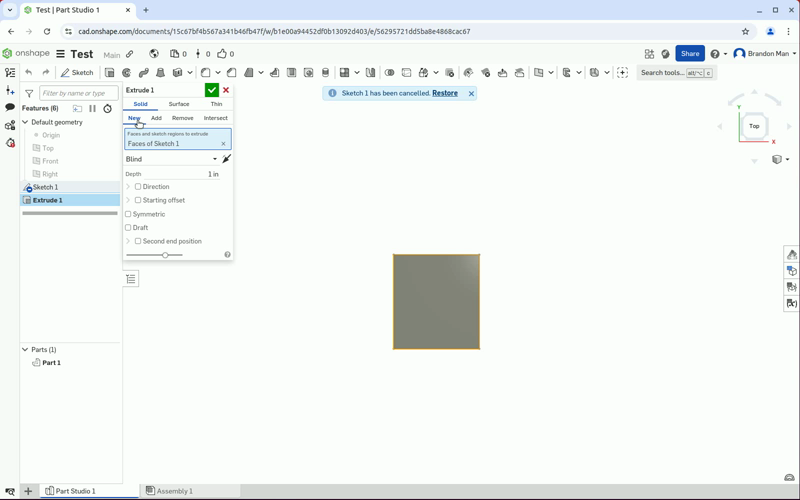
click(137, 120)
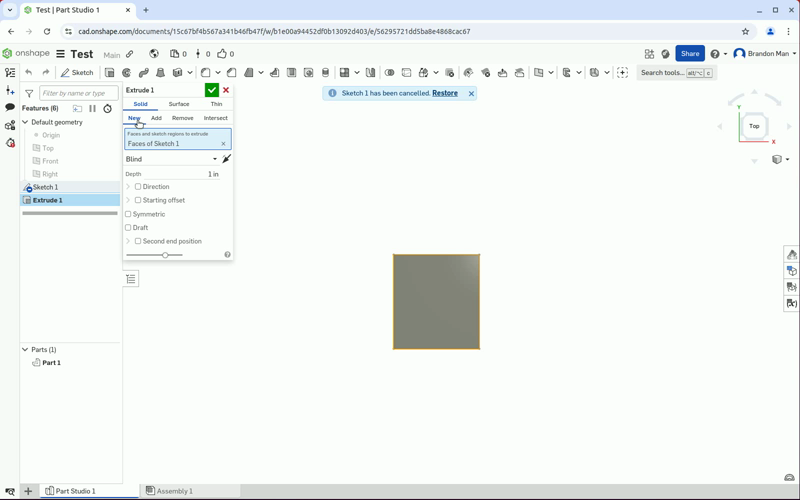
key(tab, 4)
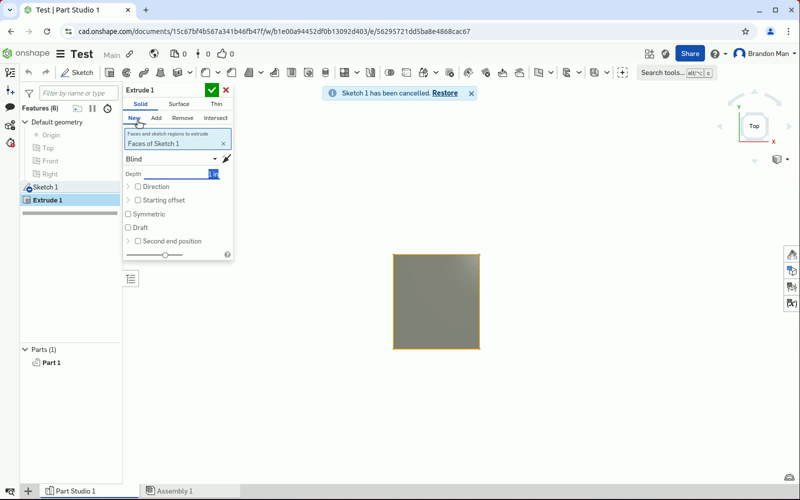
text(13.961)
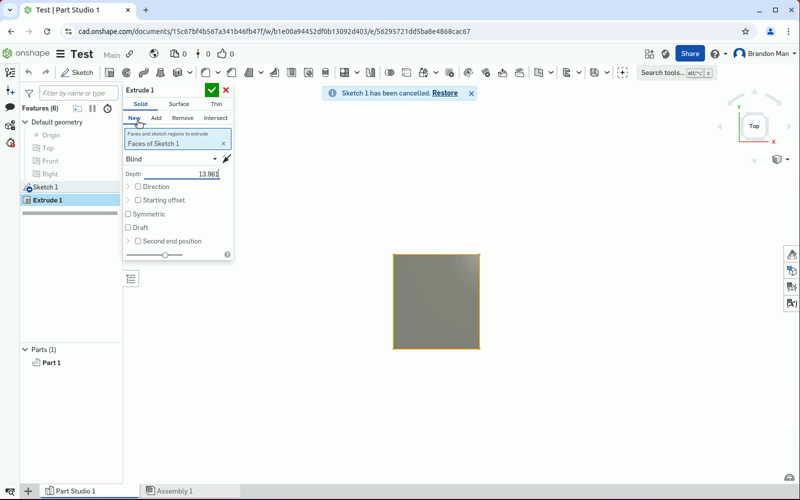
key(enter)
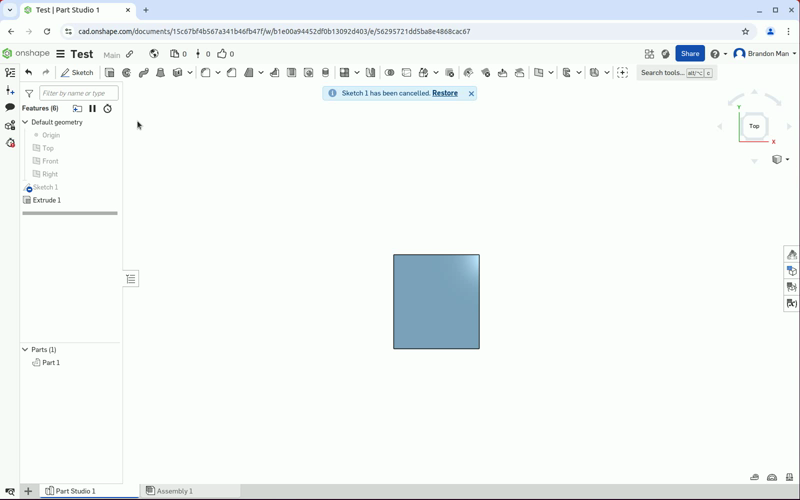
key(shift+h)
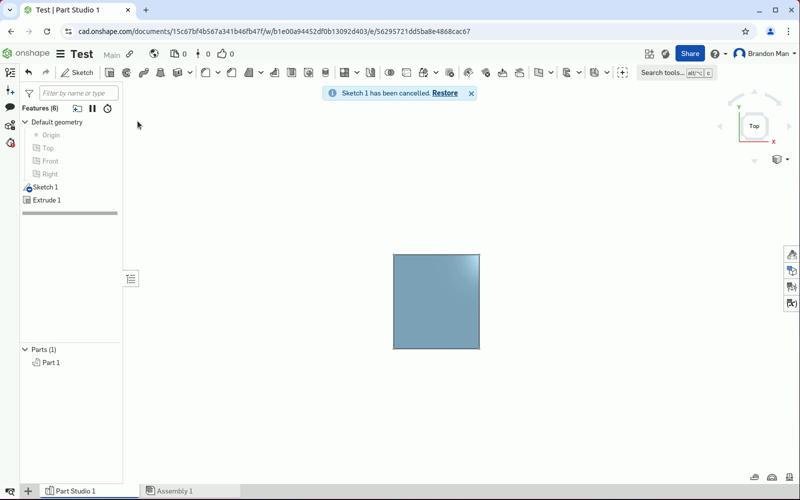
key(shift+h)
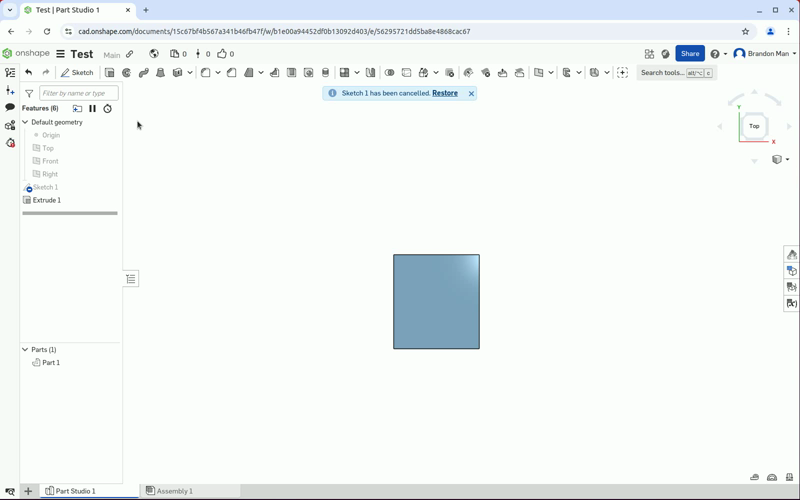
mouse_move(73, 189)
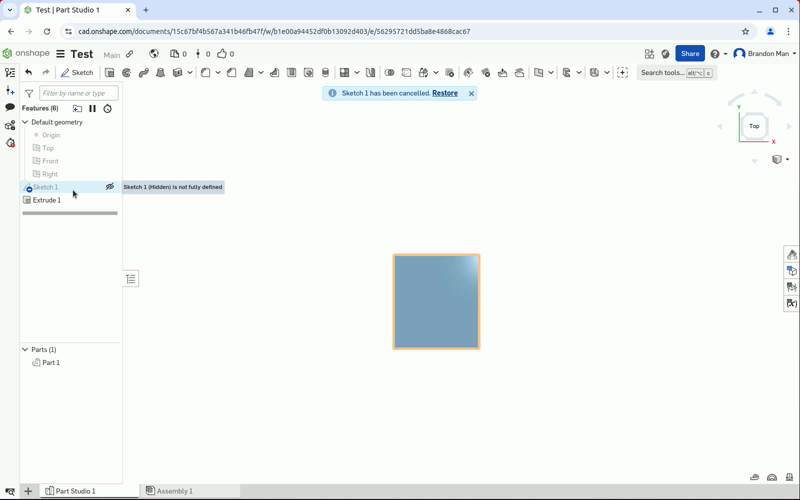
click(73, 189)
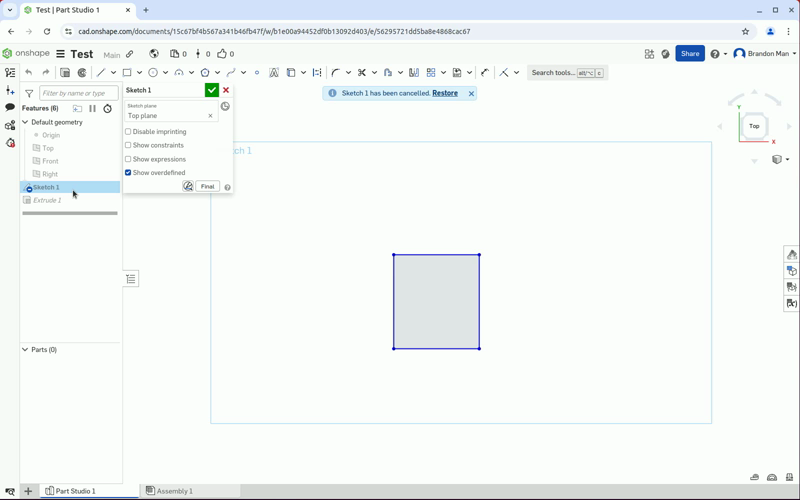
mouse_move(229, 92)
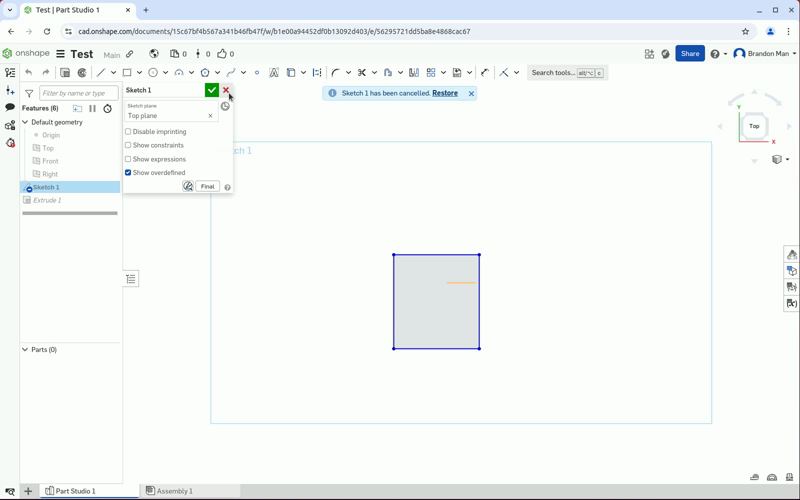
click(229, 92)
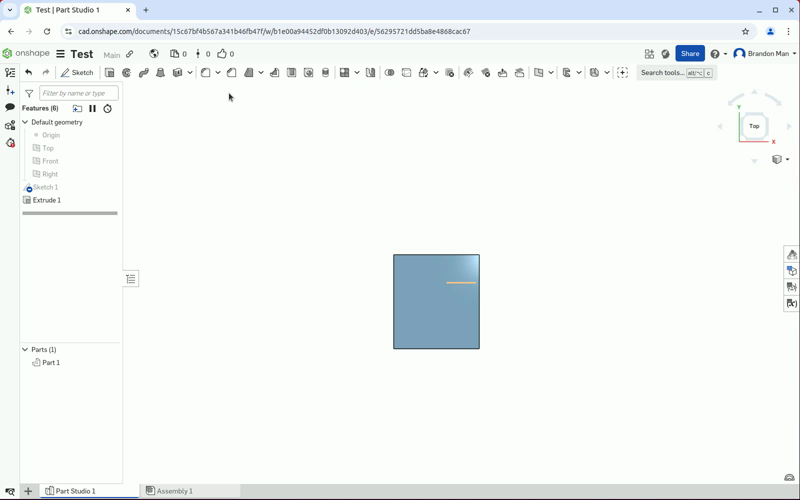
mouse_move(541, 75)
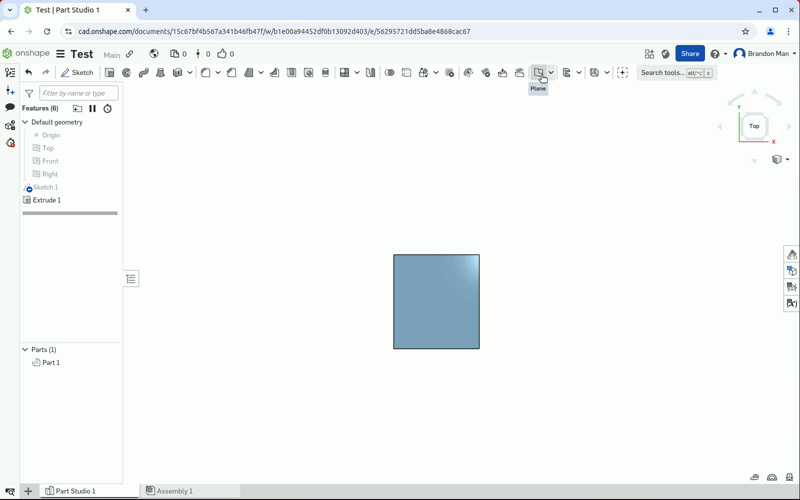
click(541, 75)
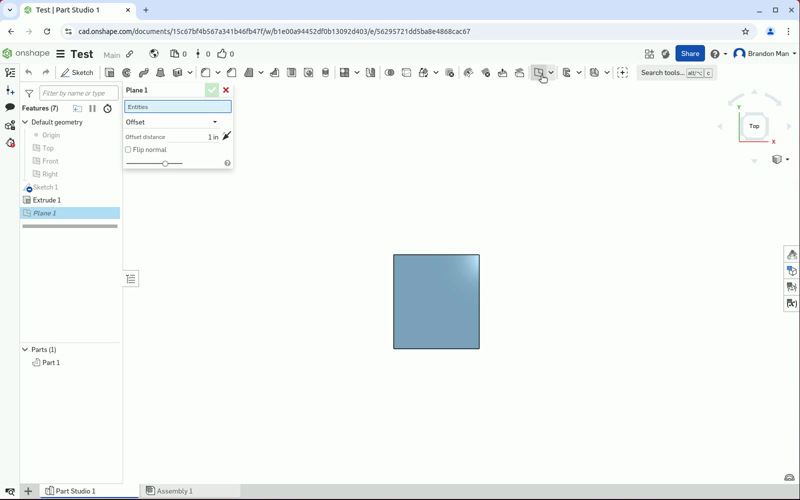
mouse_move(73, 150)
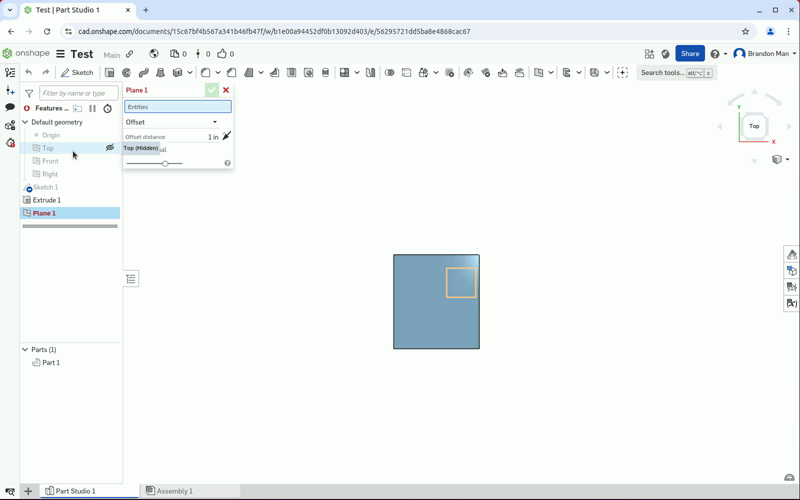
click(73, 150)
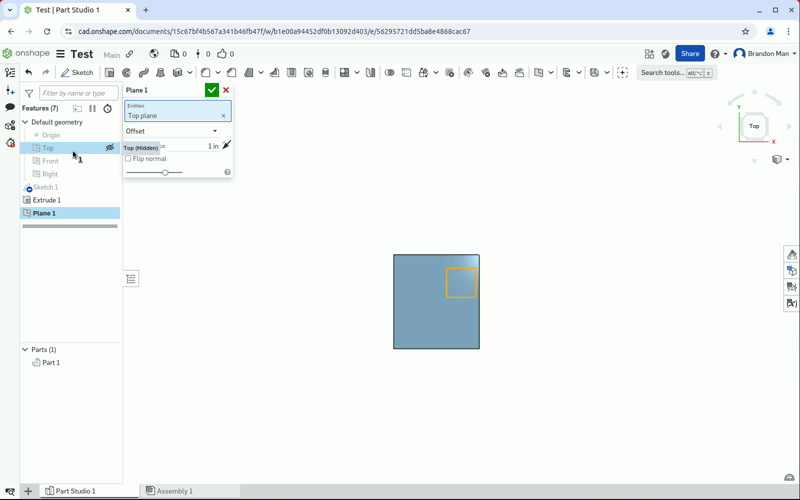
key(tab, 2)
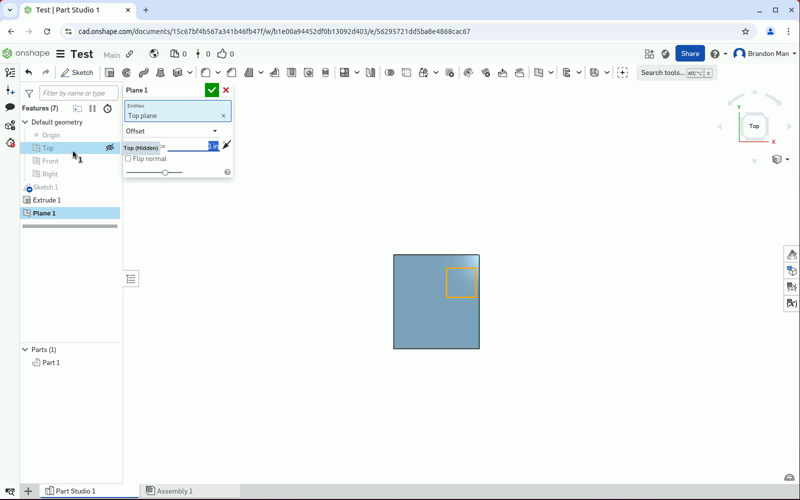
text(13.957)
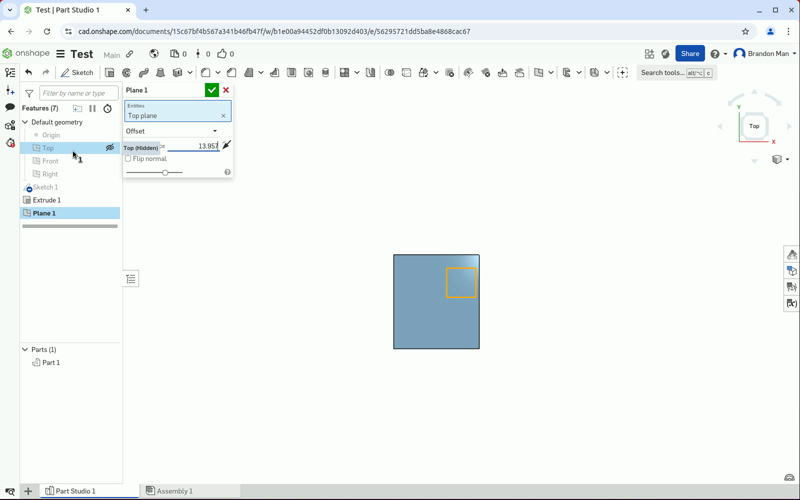
key(enter, 2)
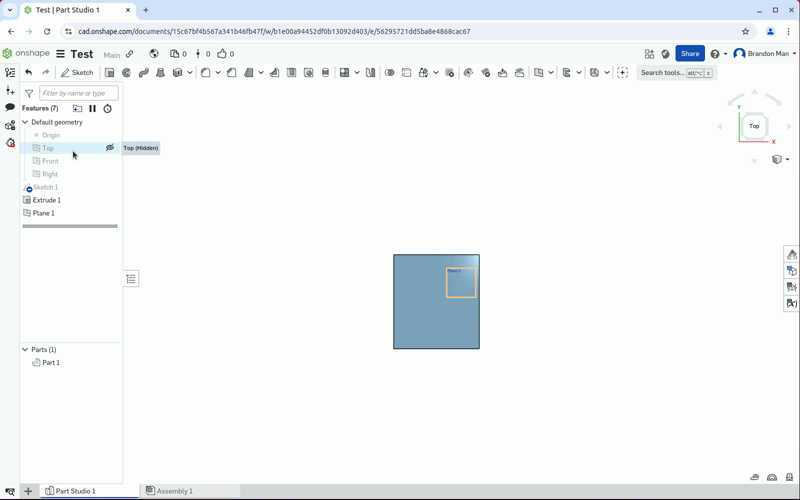
key(shift+s)
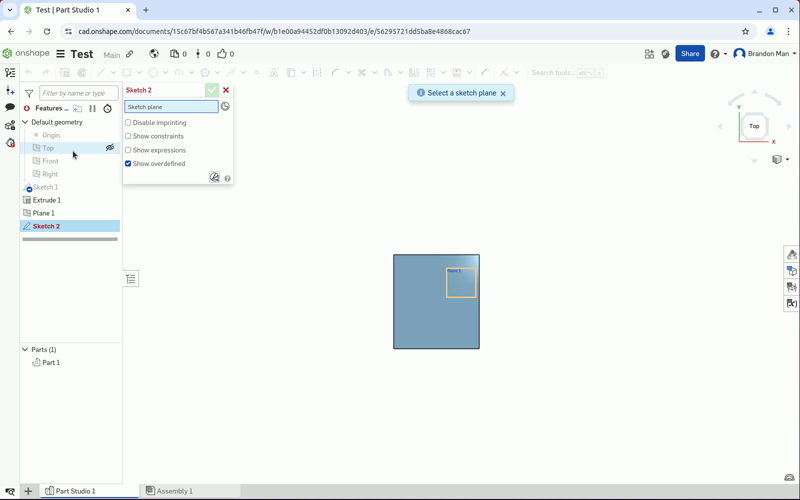
mouse_move(73, 215)
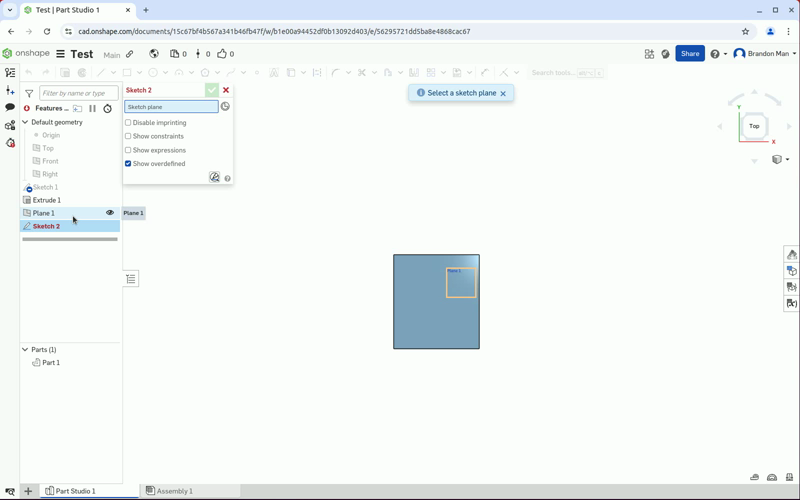
click(73, 215)
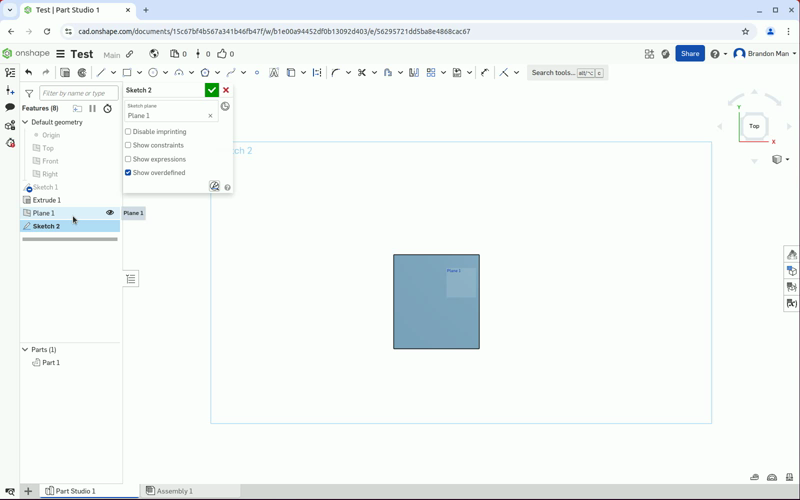
mouse_move(73, 352)
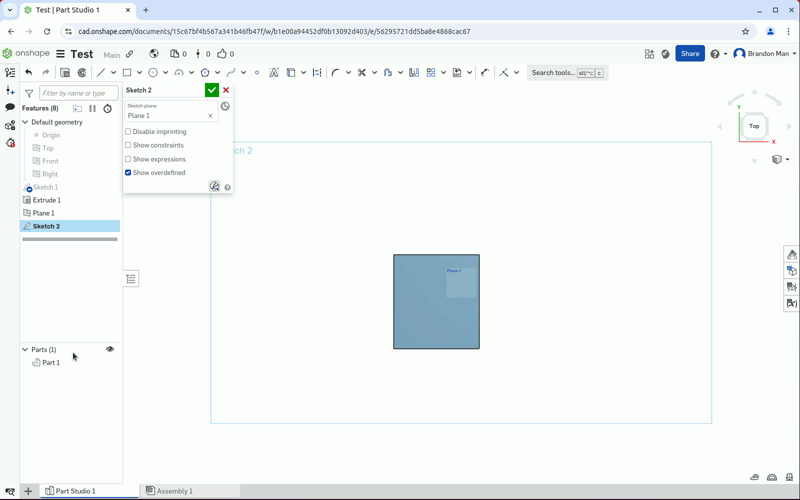
key(y)
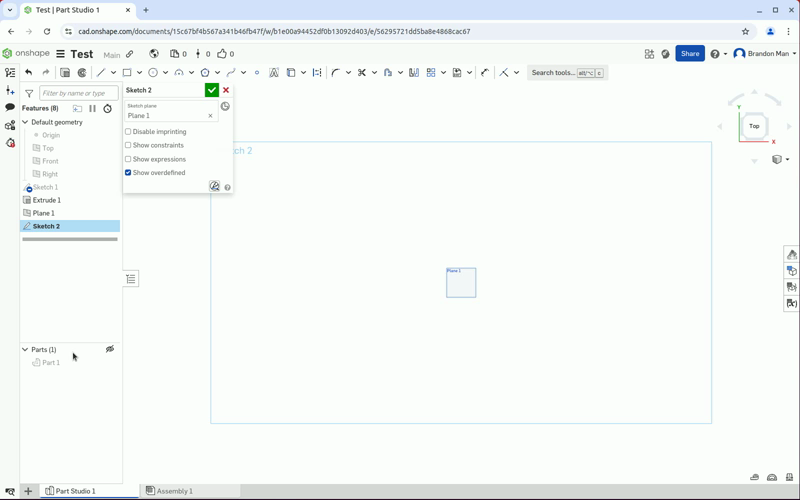
key(l)
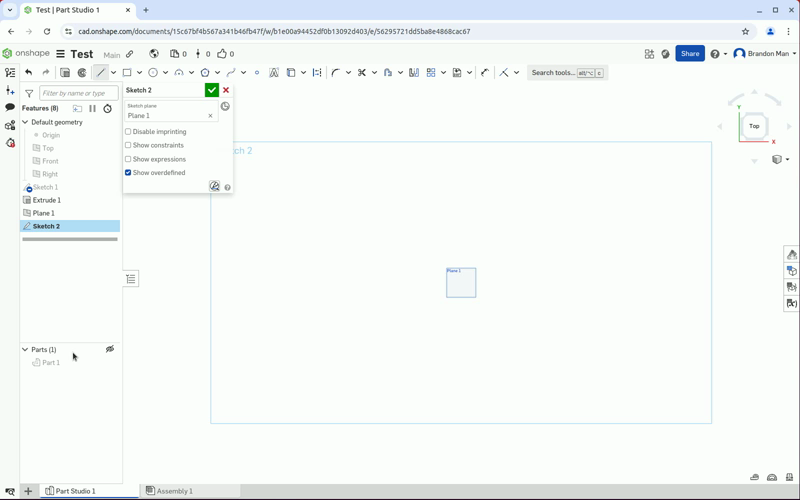
key_down(shift)
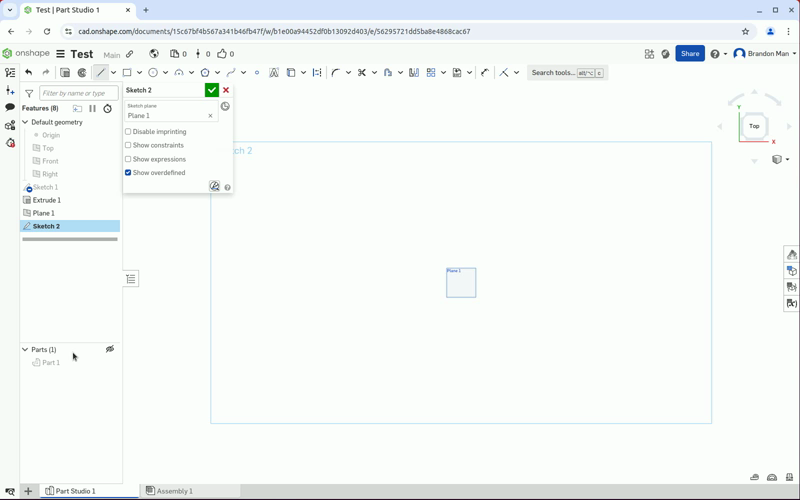
mouse_move(432, 279)
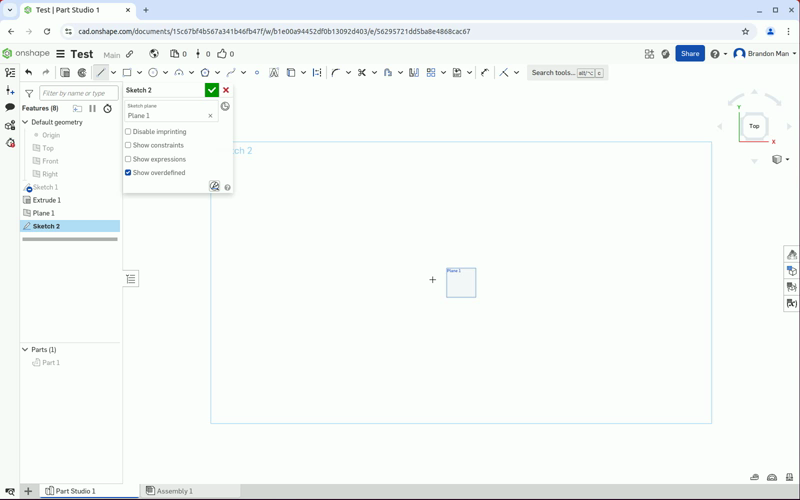
click(432, 279)
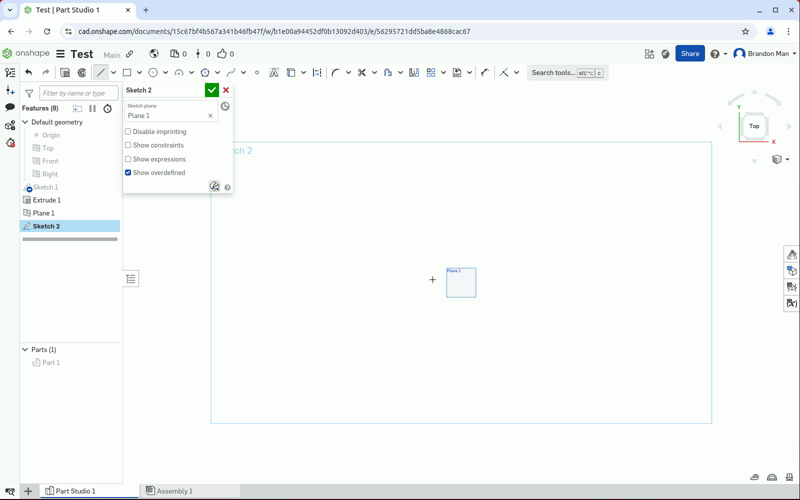
key_up(shift)
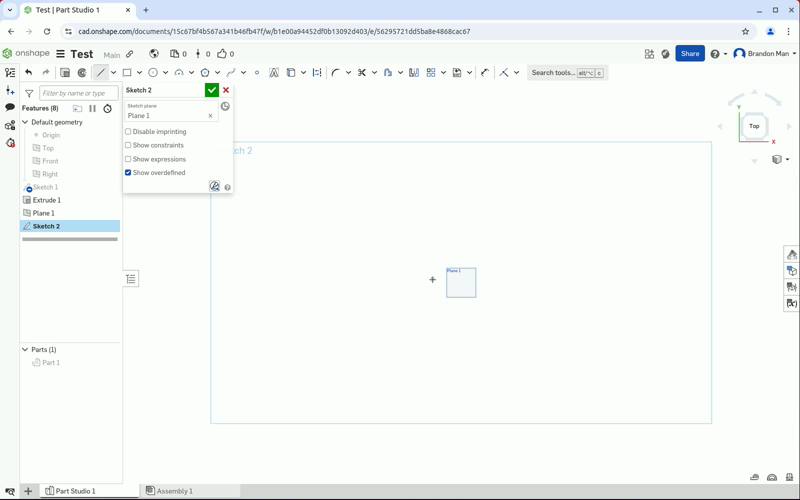
key_down(shift)
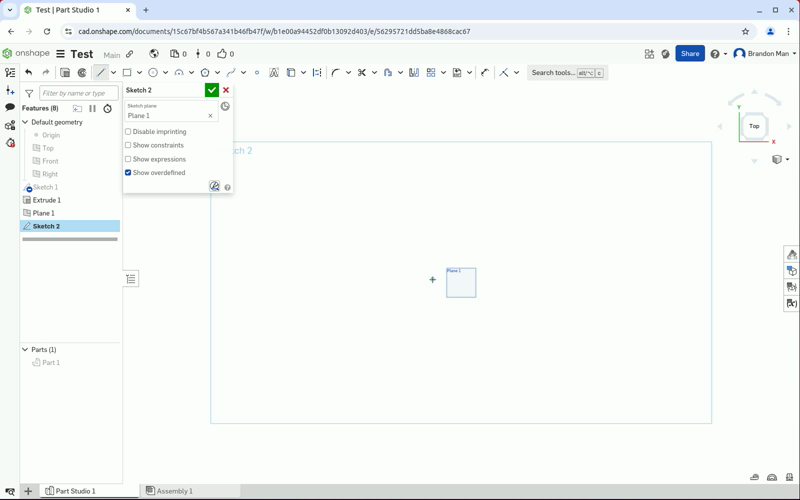
mouse_move(462, 279)
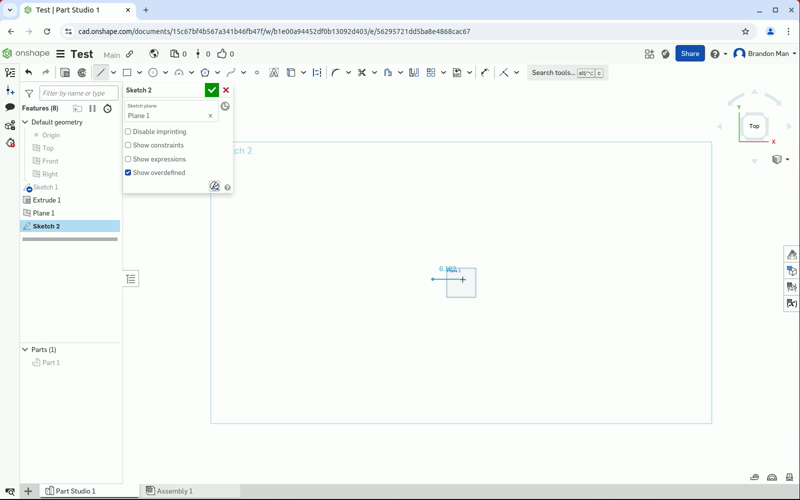
mouse_move(434, 325)
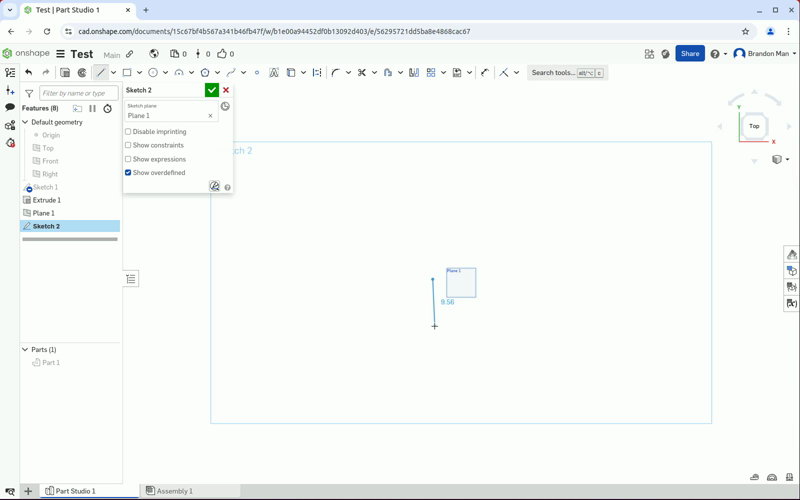
click(434, 325)
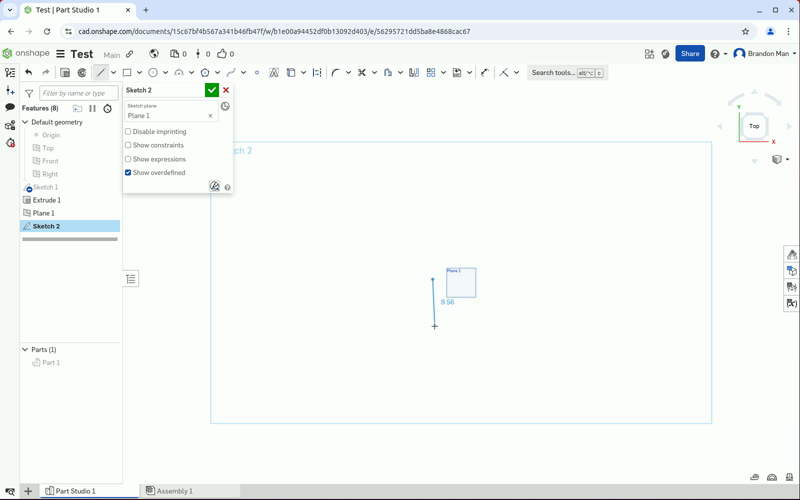
key_up(shift)
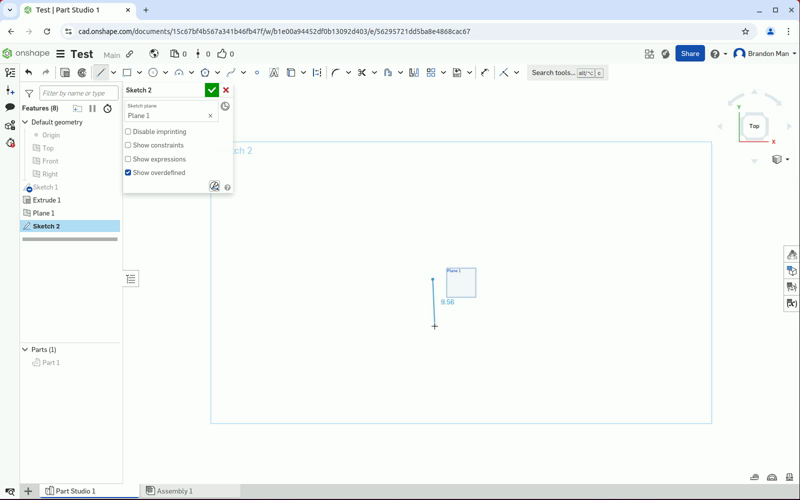
key(esc)
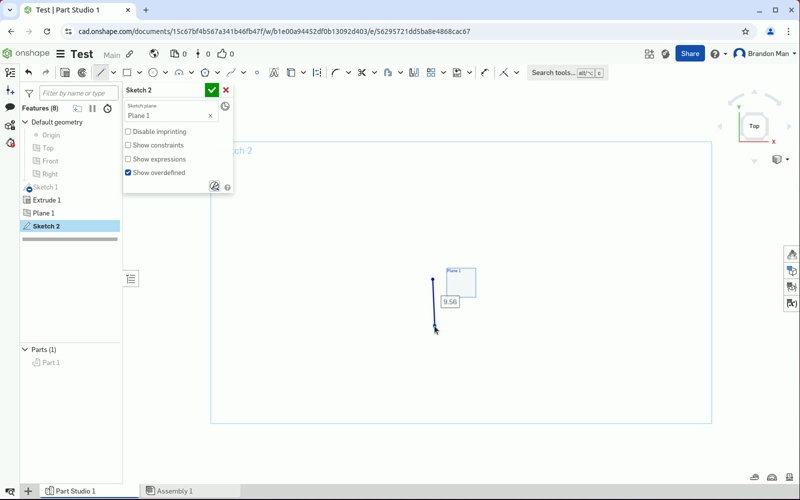
key(a)
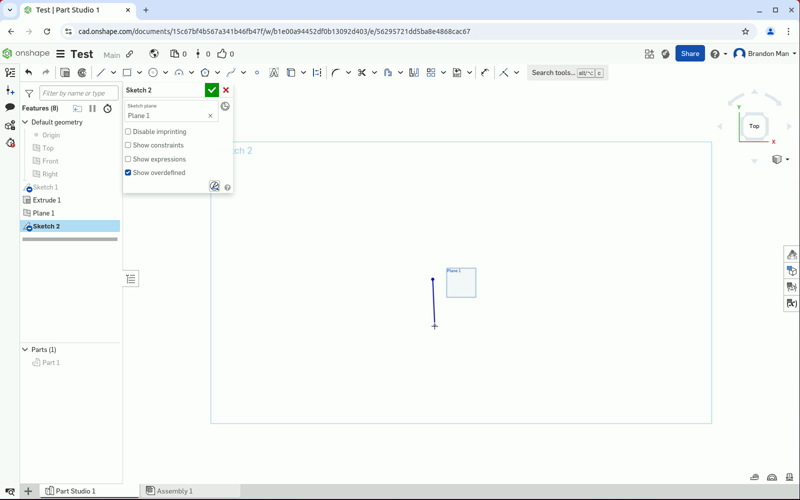
mouse_move(434, 325)
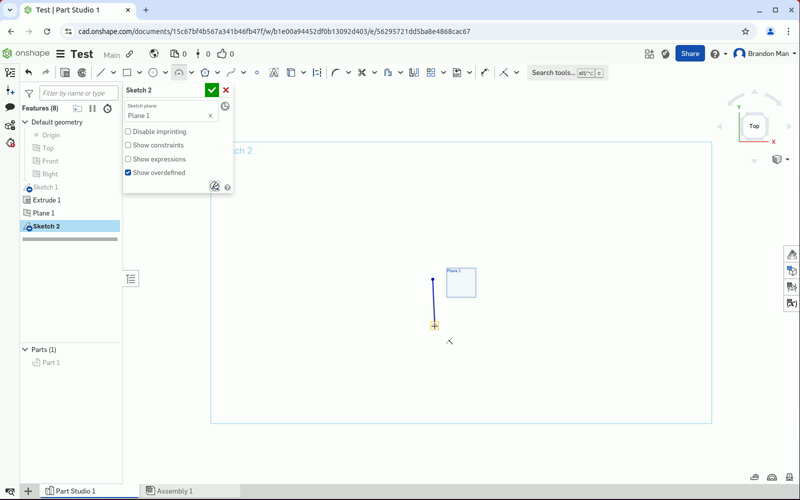
click(434, 325)
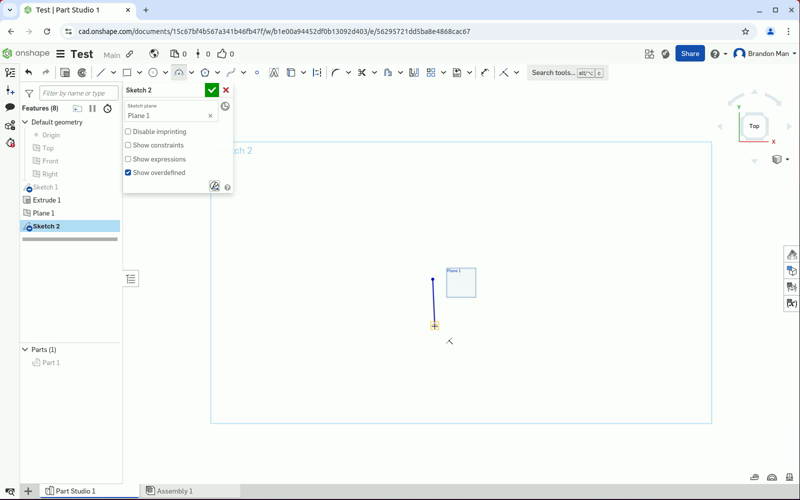
mouse_move(432, 279)
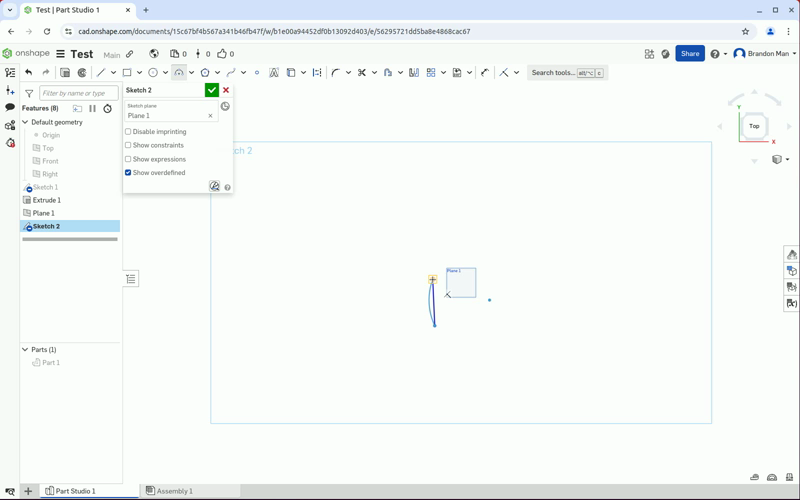
click(432, 279)
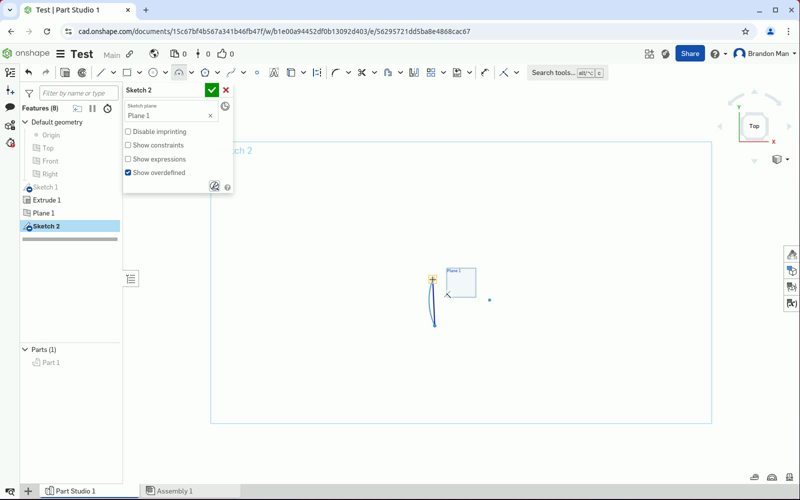
key_down(shift)
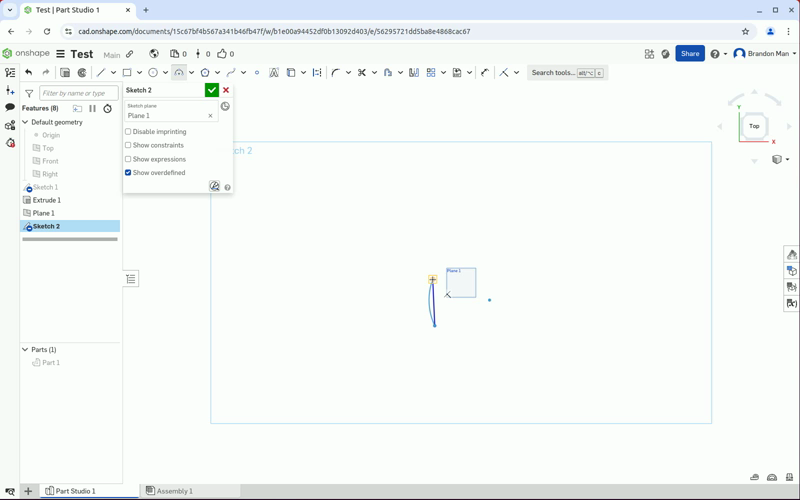
mouse_move(456, 301)
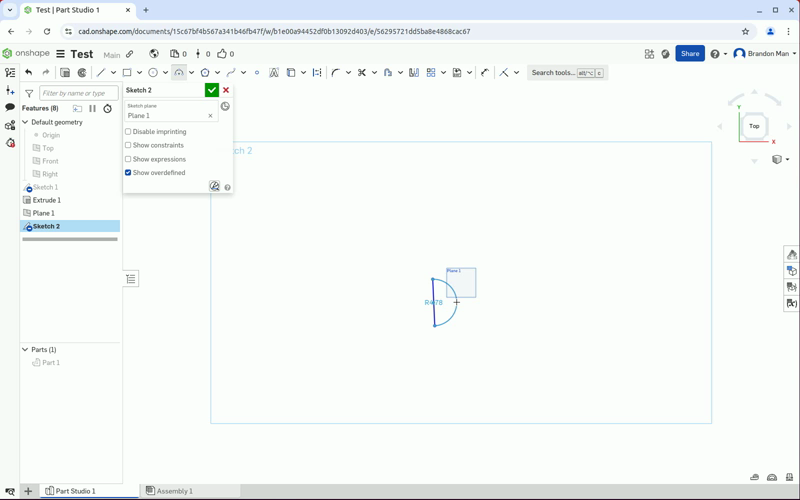
click(456, 301)
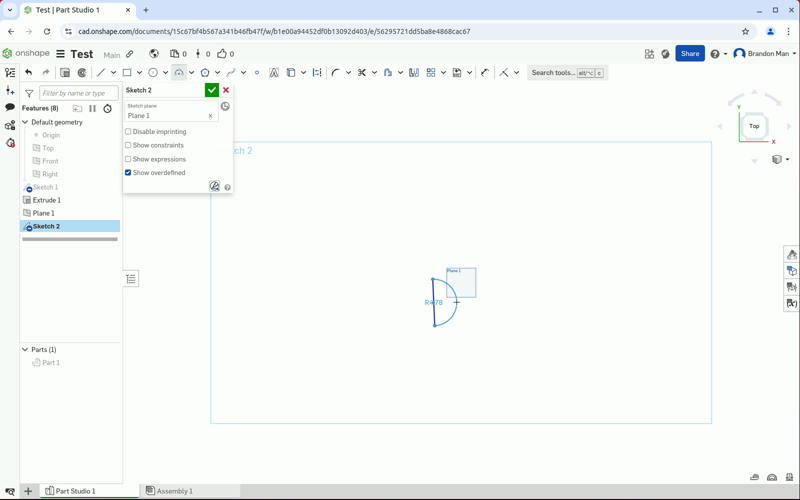
key_up(shift)
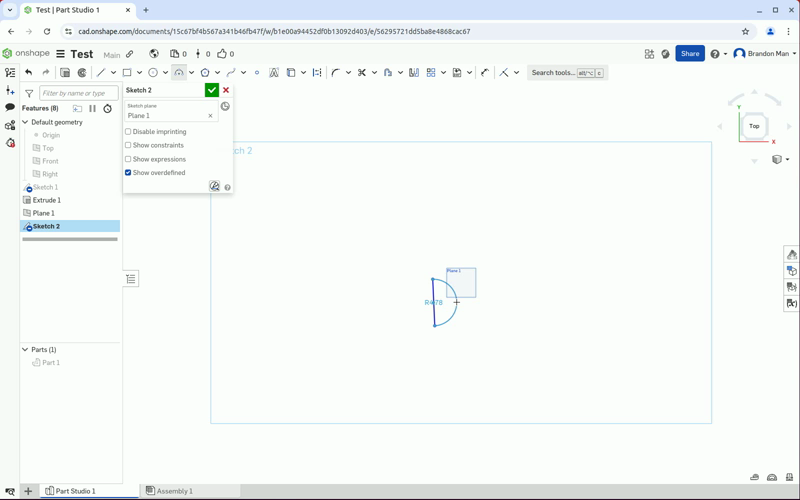
key(esc)
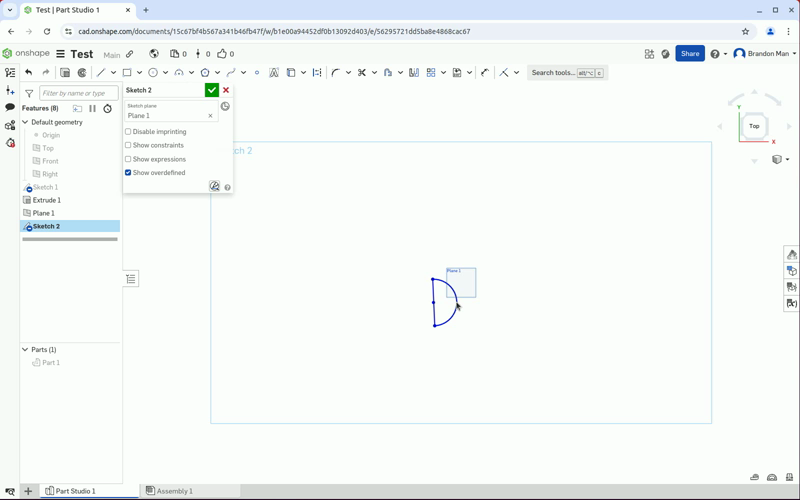
mouse_move(434, 302)
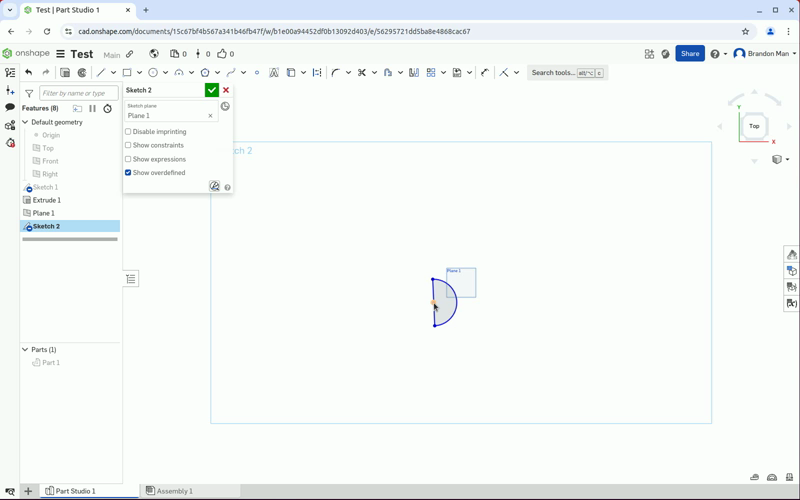
scroll(6)
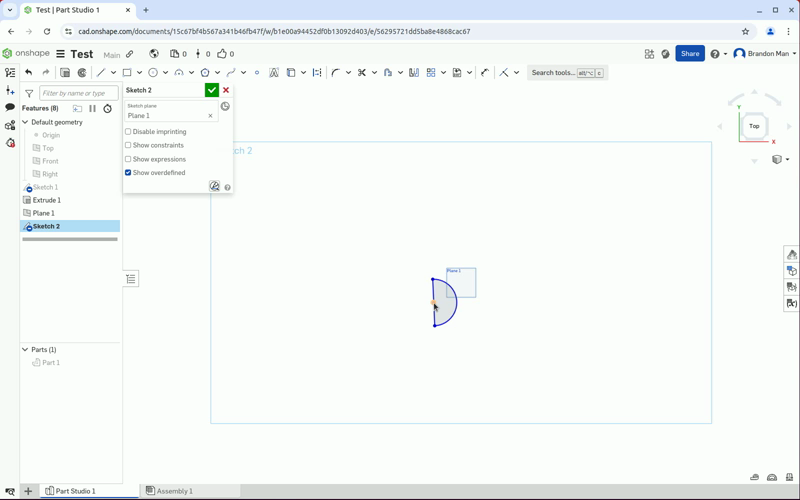
scroll(6)
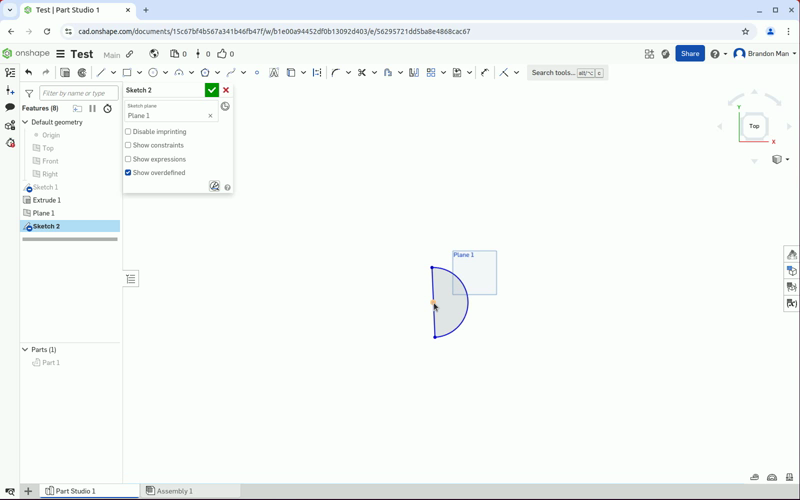
scroll(6)
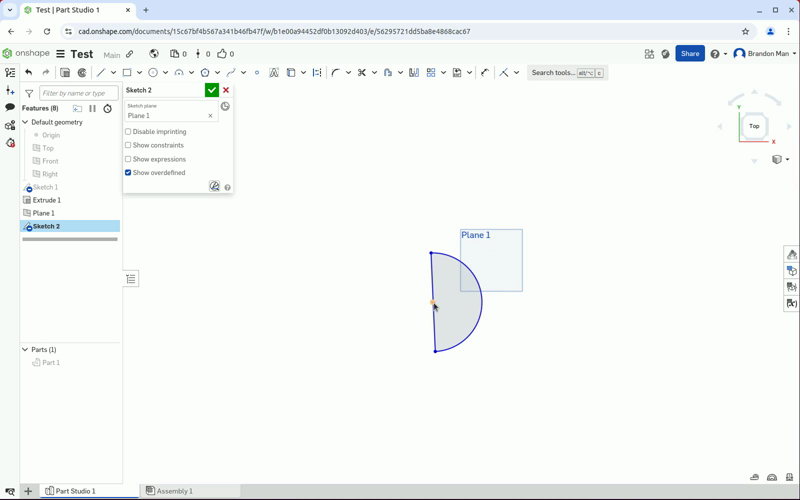
scroll(6)
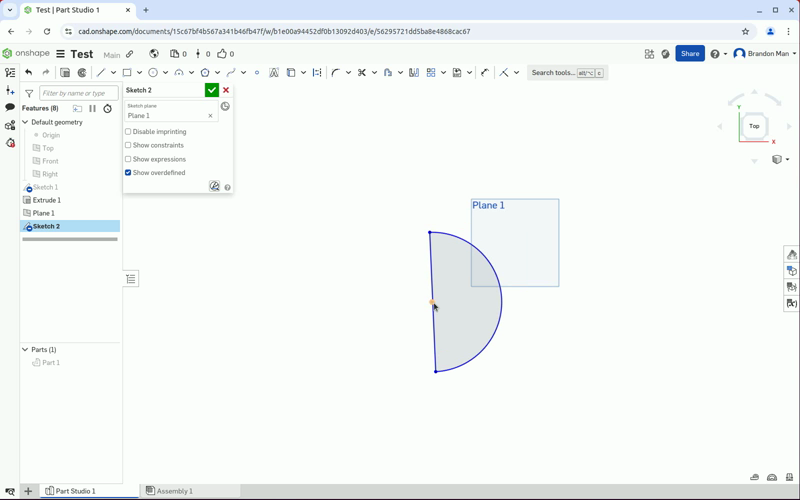
scroll(6)
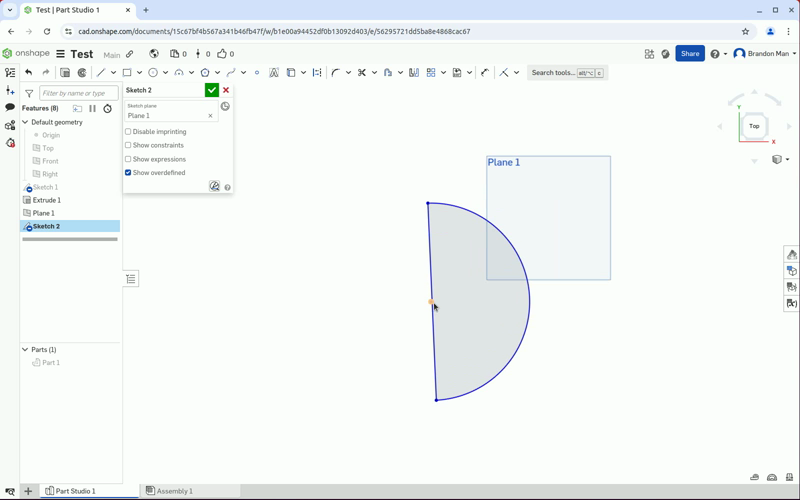
scroll(6)
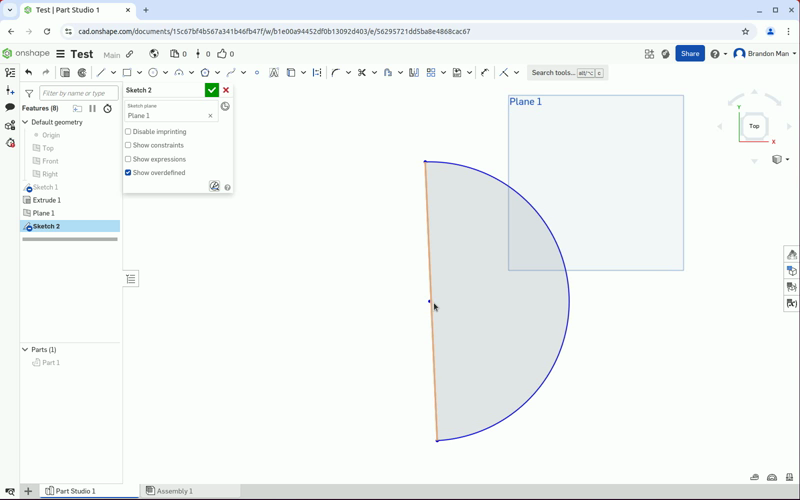
scroll(6)
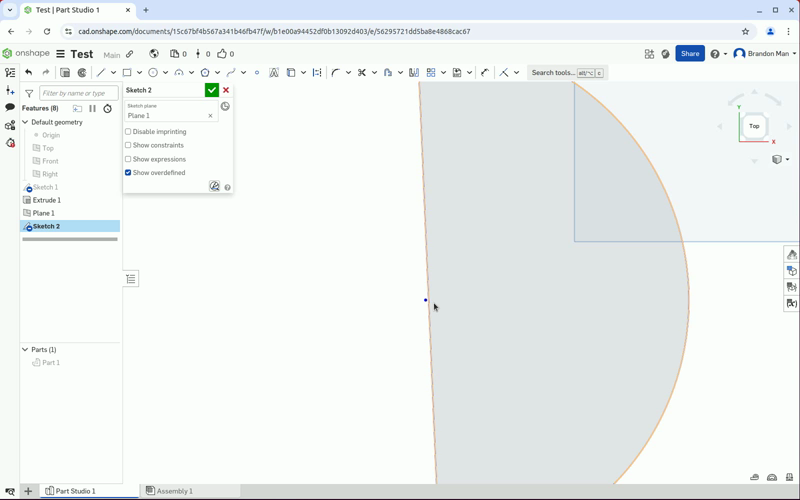
click(434, 302)
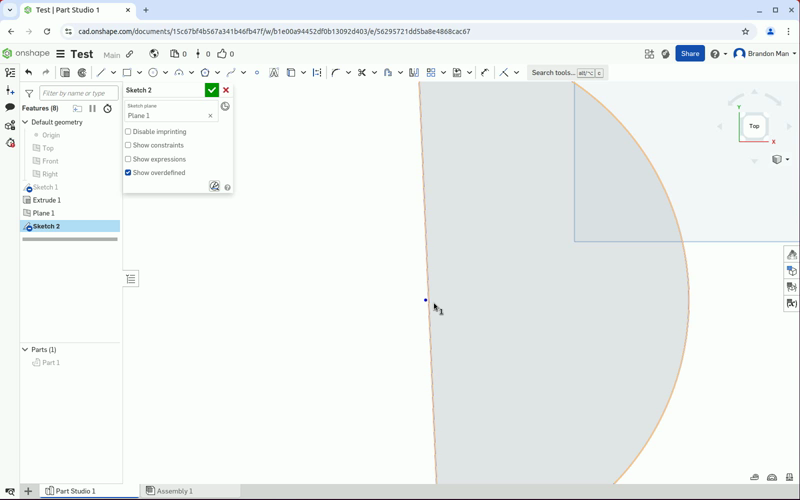
scroll(-6)
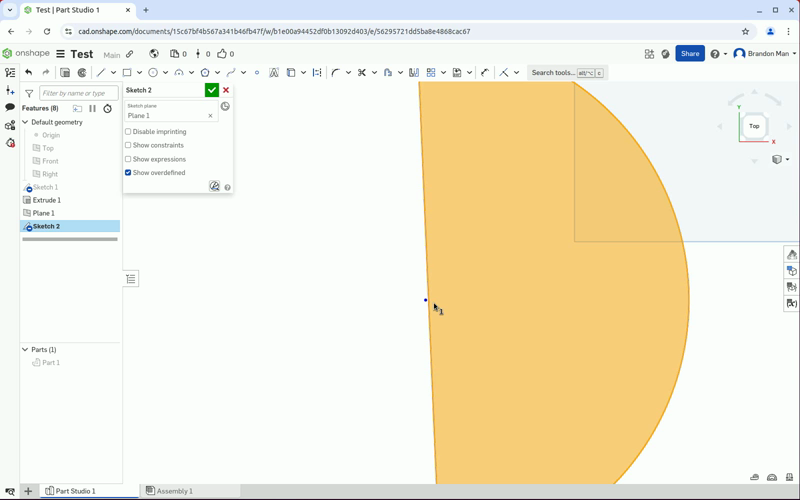
scroll(-6)
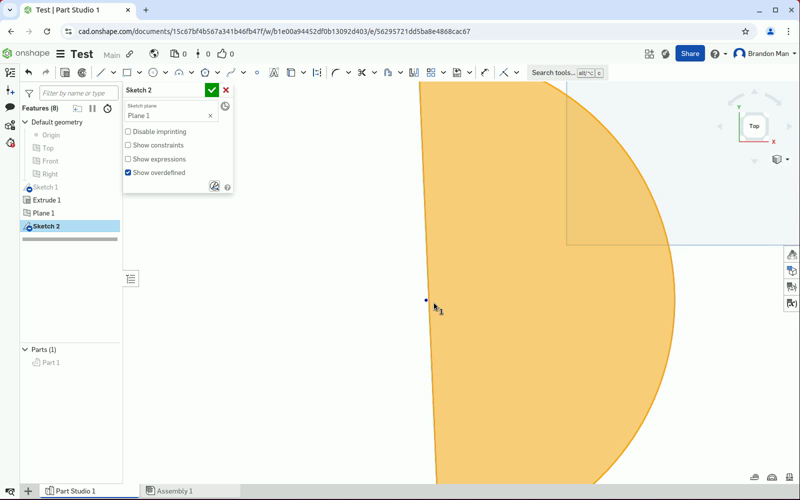
scroll(-6)
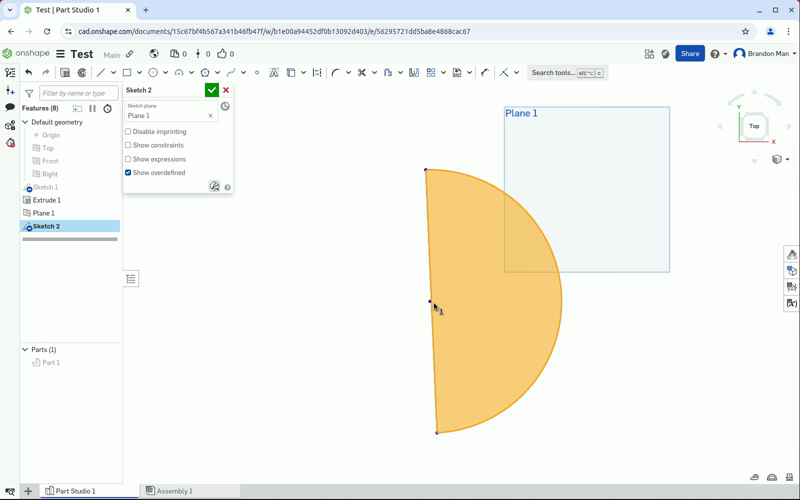
scroll(-6)
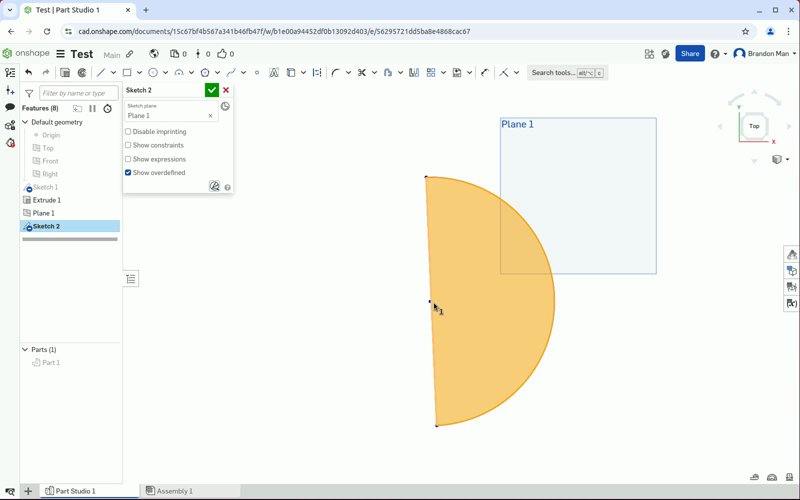
scroll(-6)
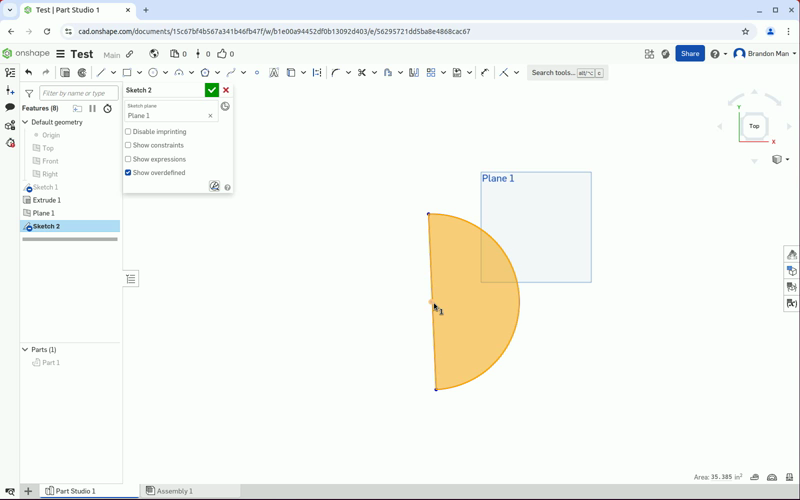
scroll(-6)
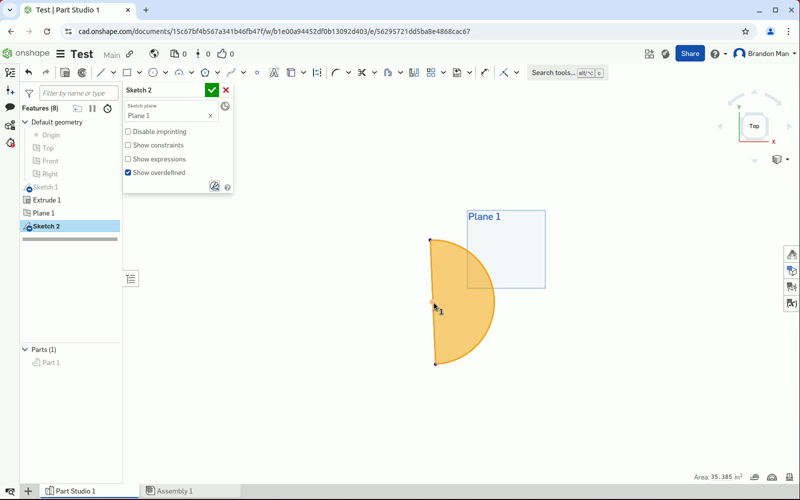
scroll(-6)
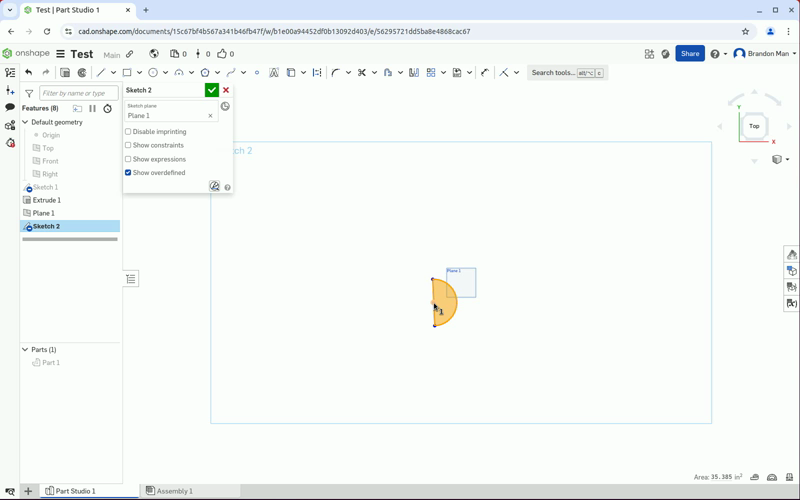
mouse_move(73, 352)
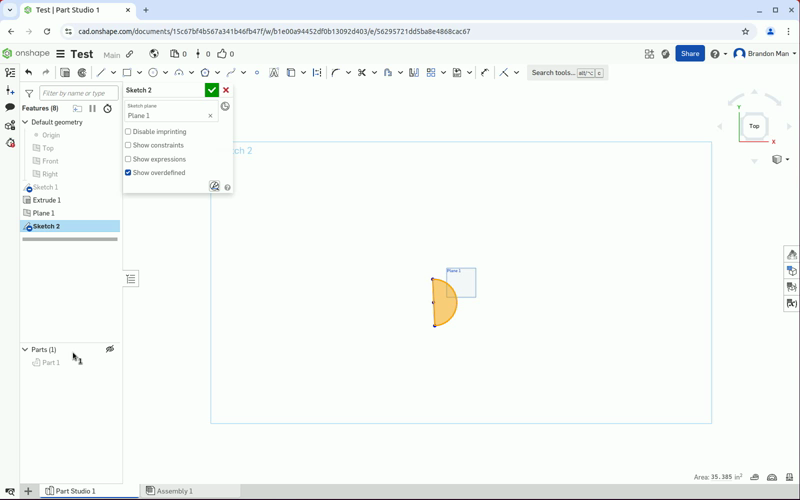
key(shift+y)
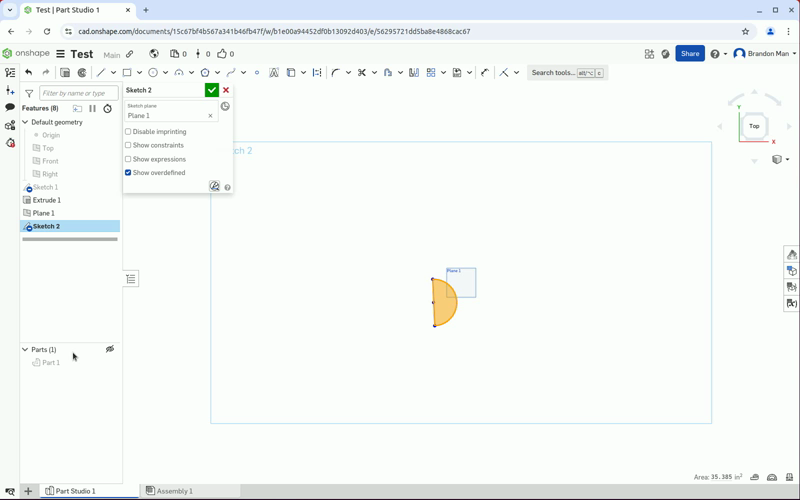
key(shift+e)
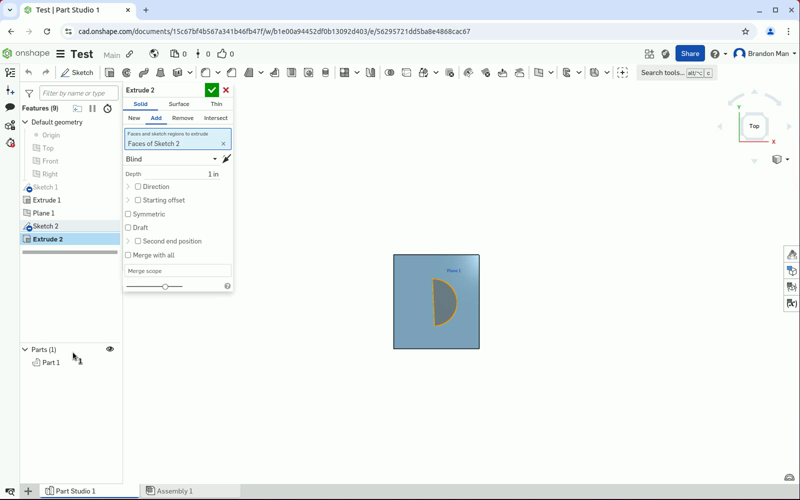
mouse_move(143, 106)
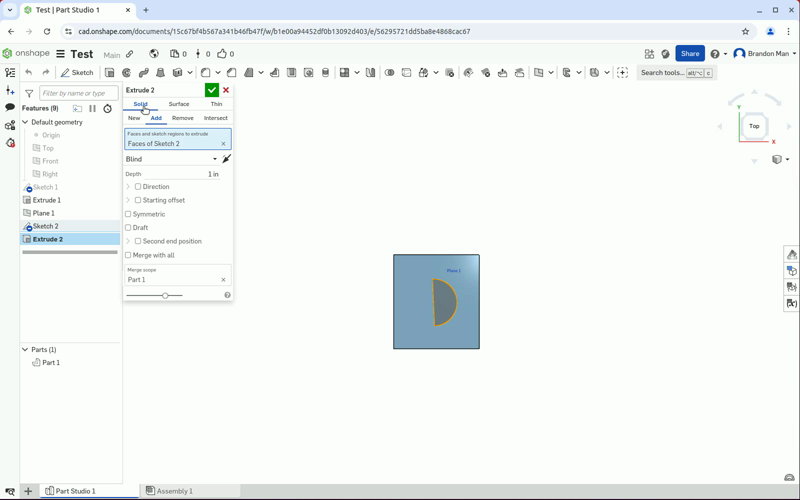
click(143, 106)
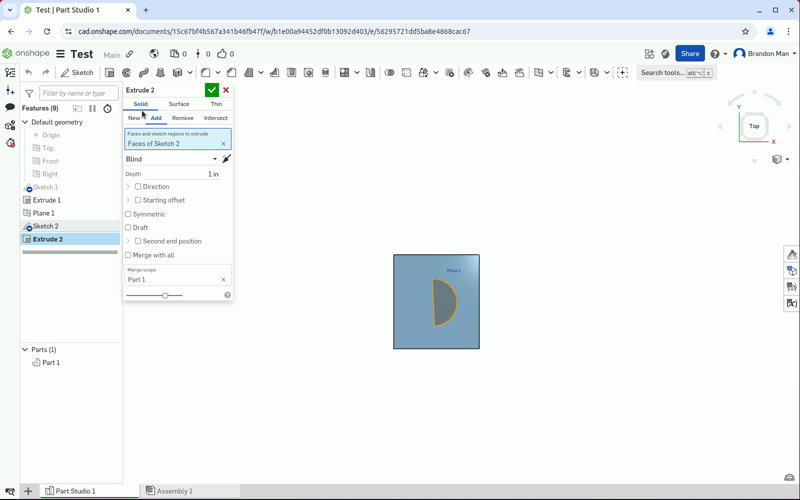
mouse_move(137, 120)
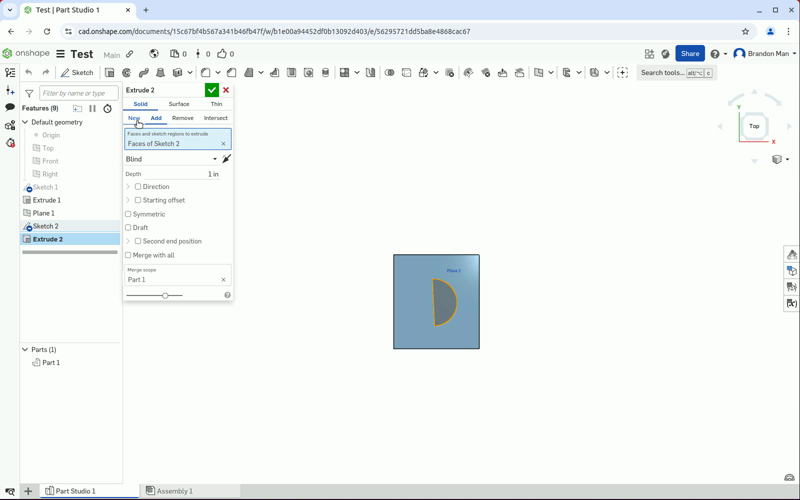
click(137, 120)
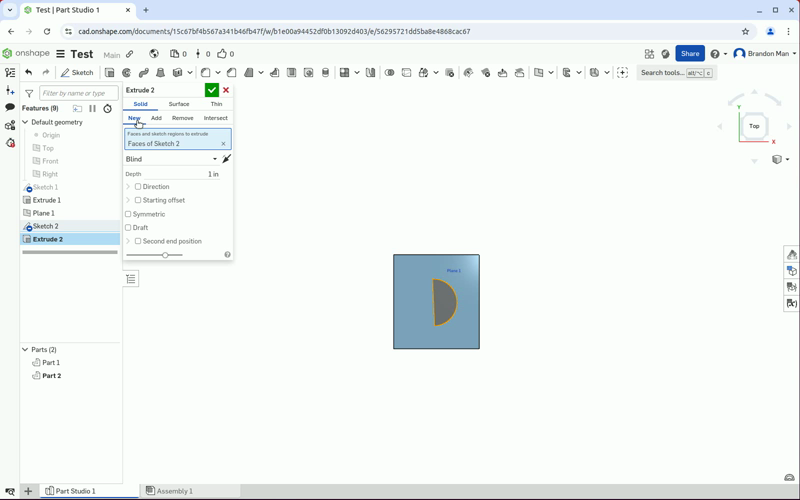
key(tab, 4)
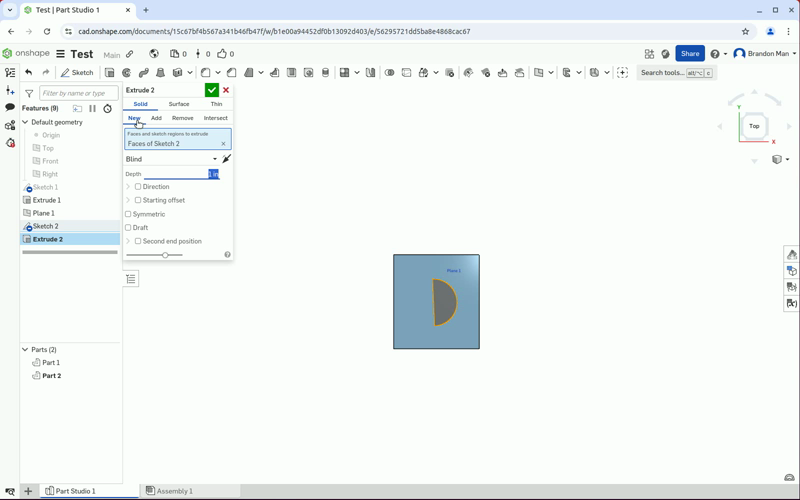
text(9.147)
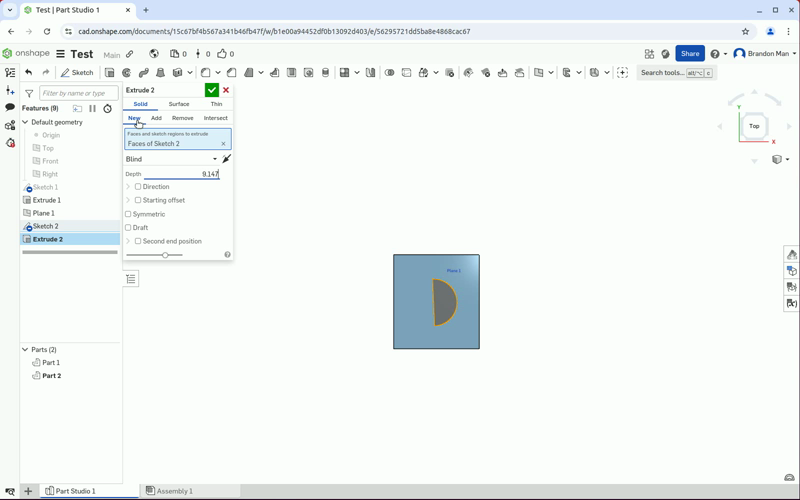
key(enter)
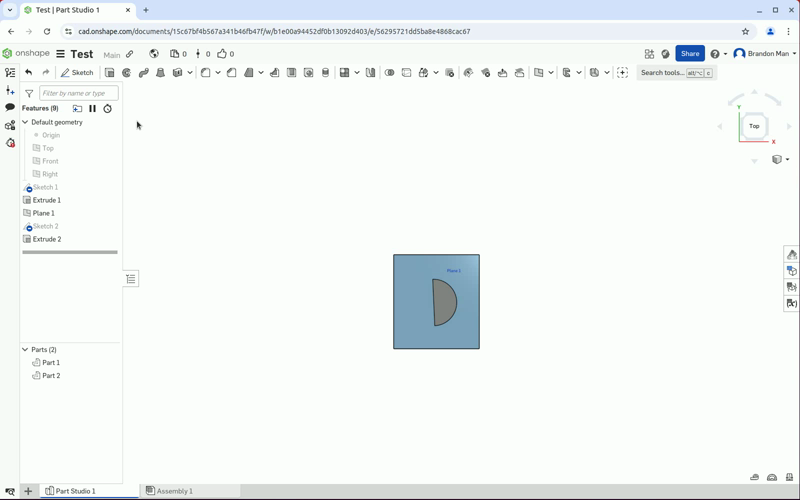
key(shift+h)
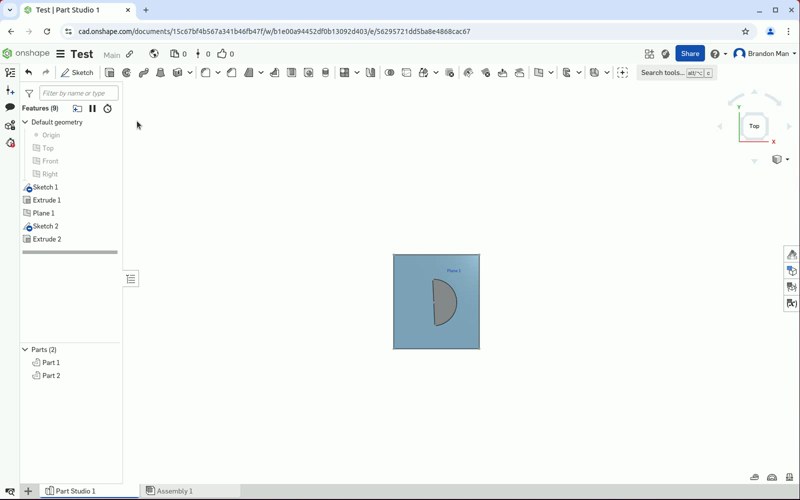
key(shift+h)
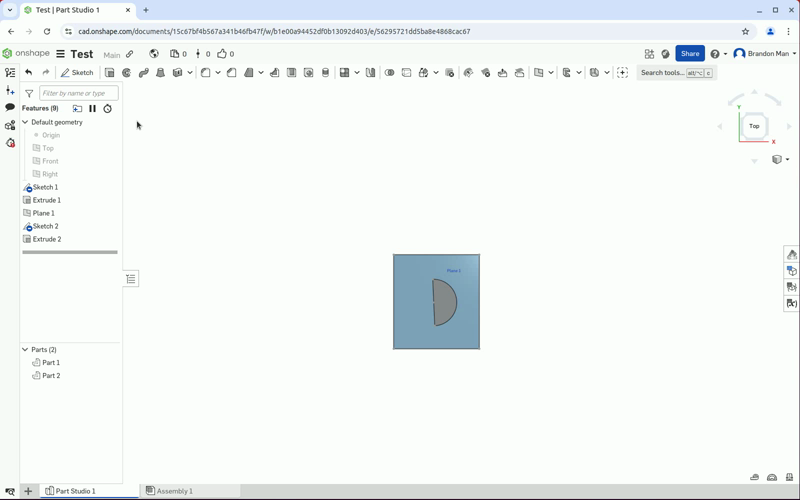
key(shift+7)
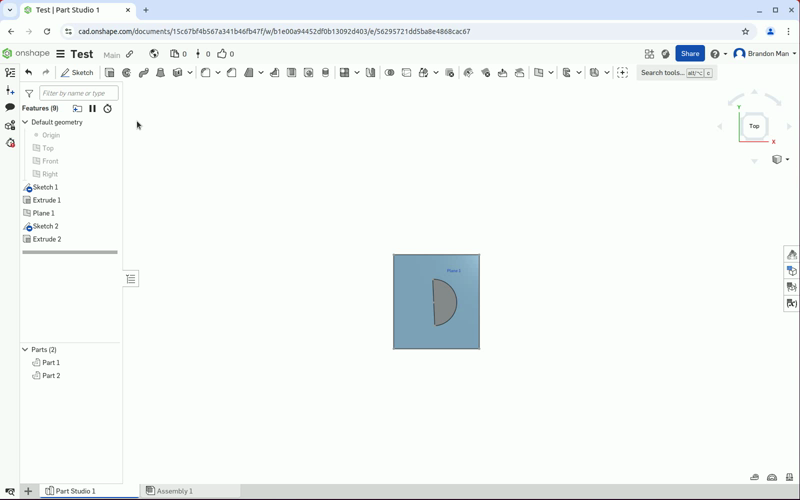
key(up, 3)
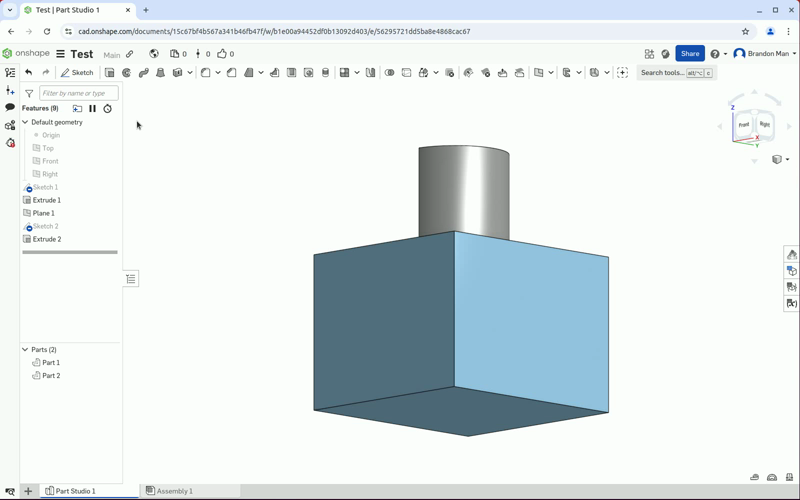
key(left, 3)
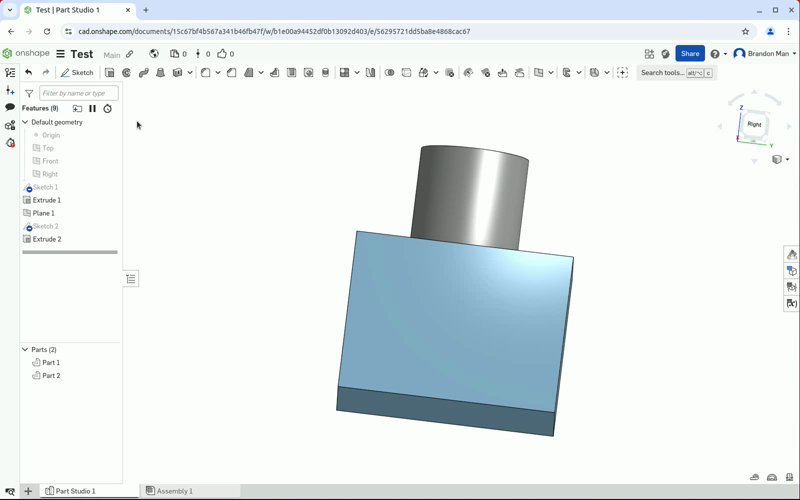
key(right, 3)
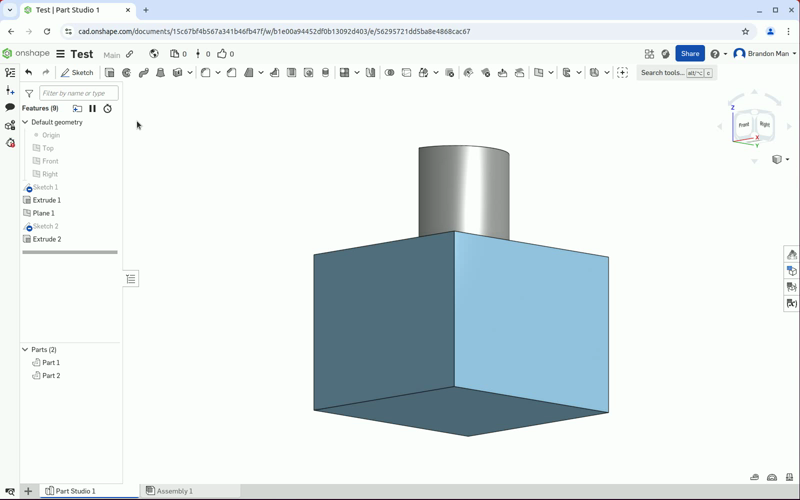
key(down, 3)
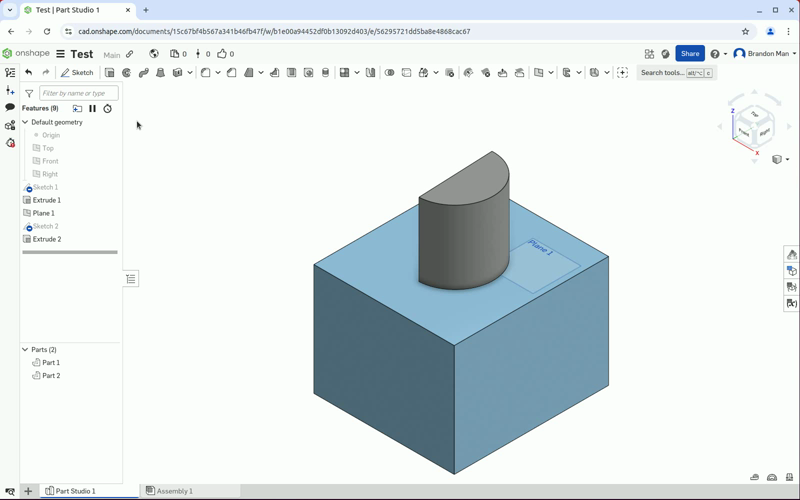
mouse_move(73, 189)
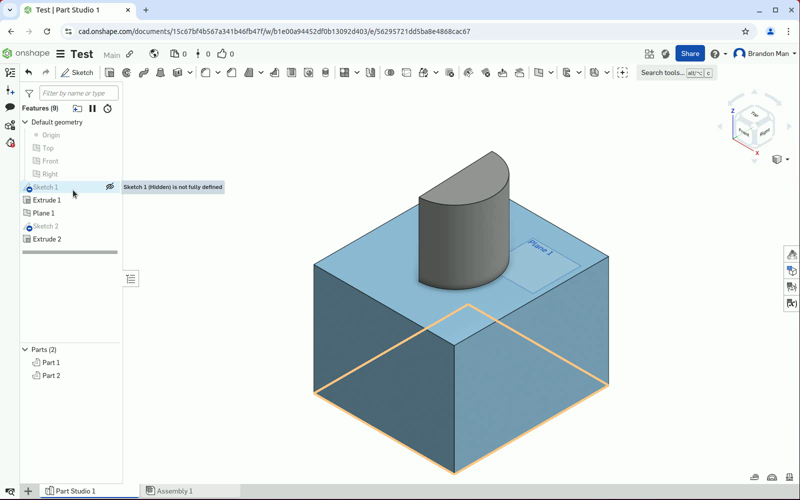
click(73, 189)